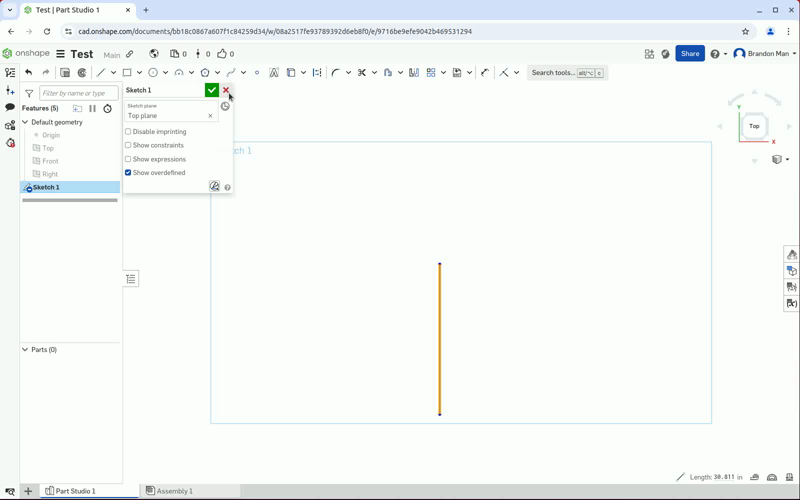
key(shift+h)
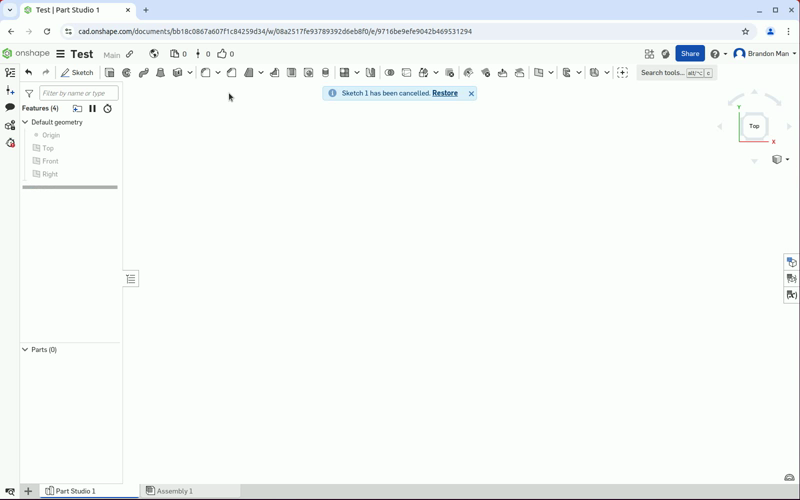
mouse_move(73, 352)
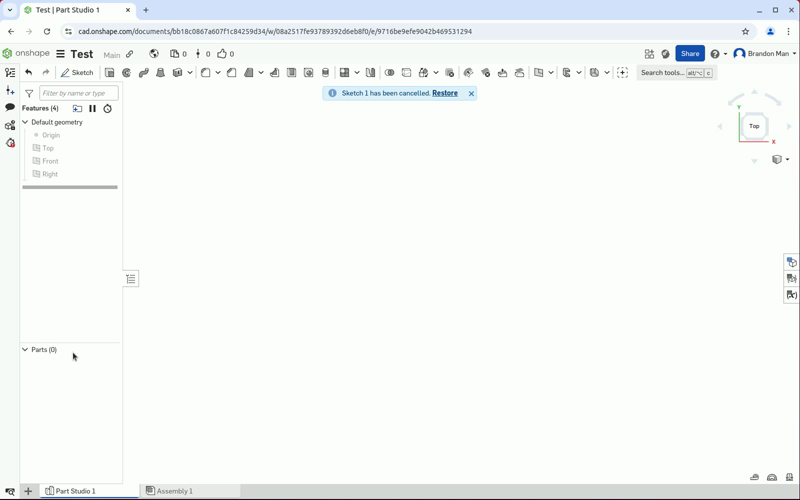
key(y)
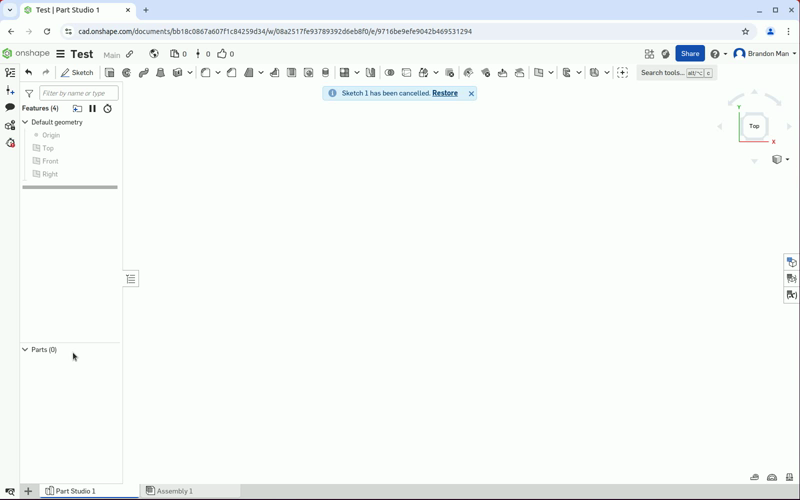
key(shift+p)
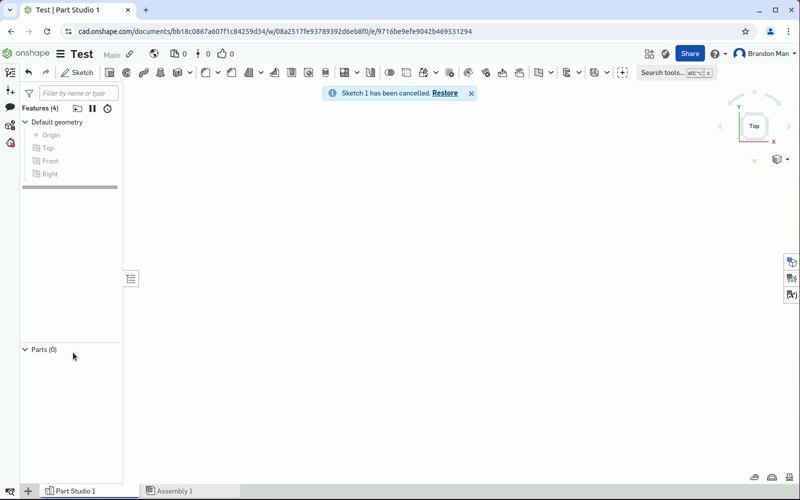
key(space)
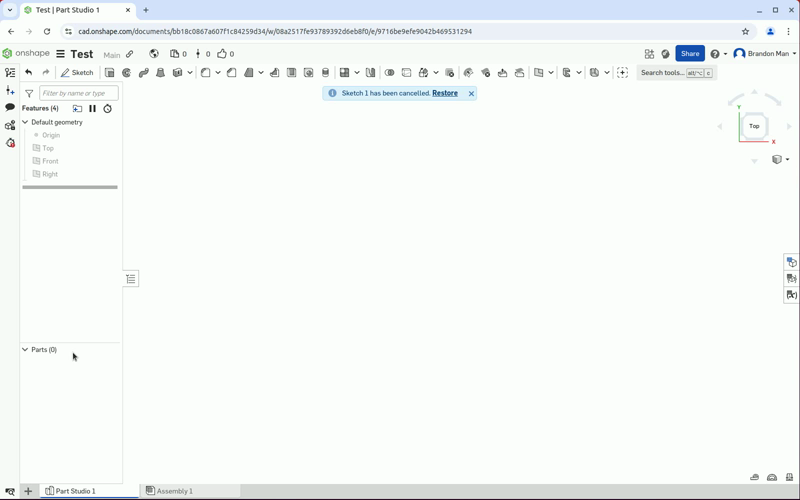
key_down(shift)
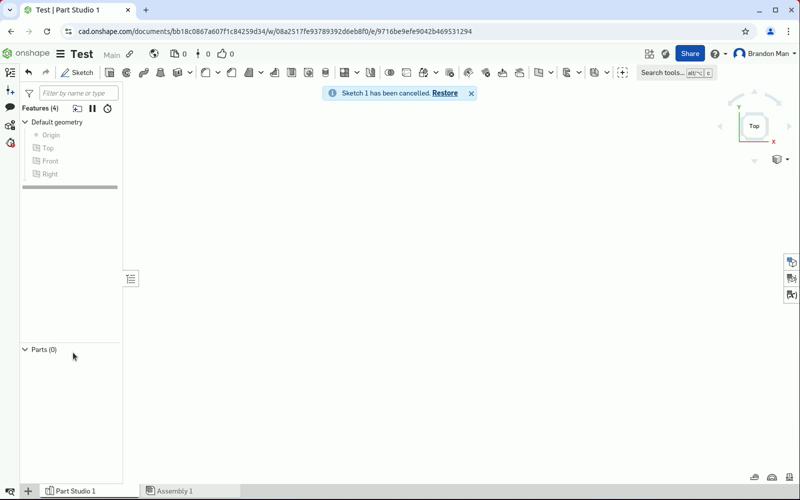
key(up)
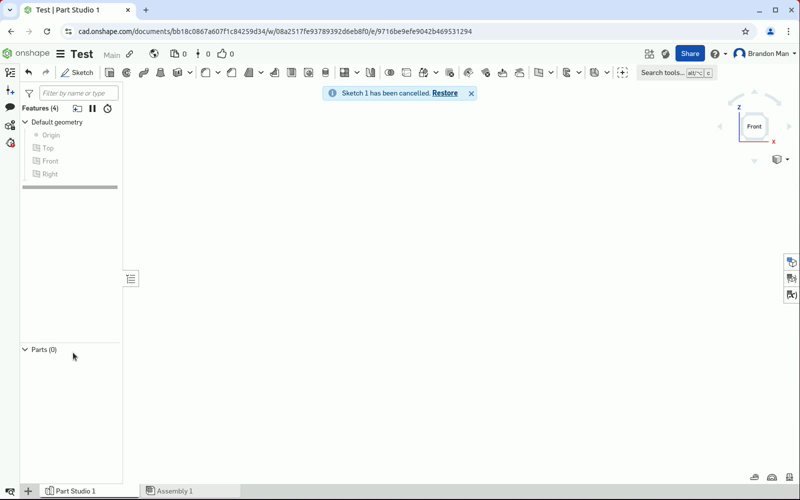
key_up(shift)
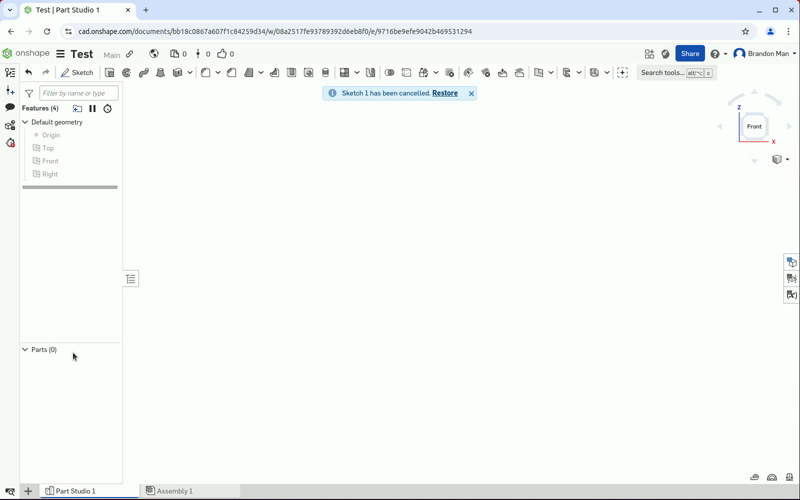
mouse_move(73, 352)
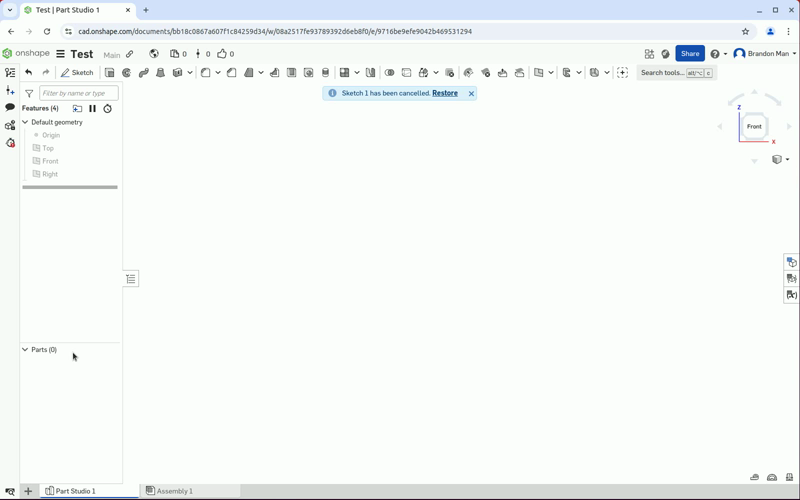
key(shift+y)
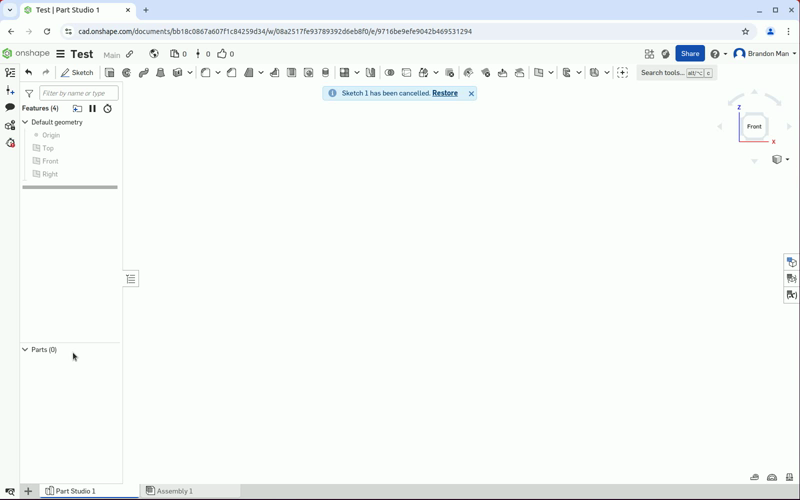
key(shift+s)
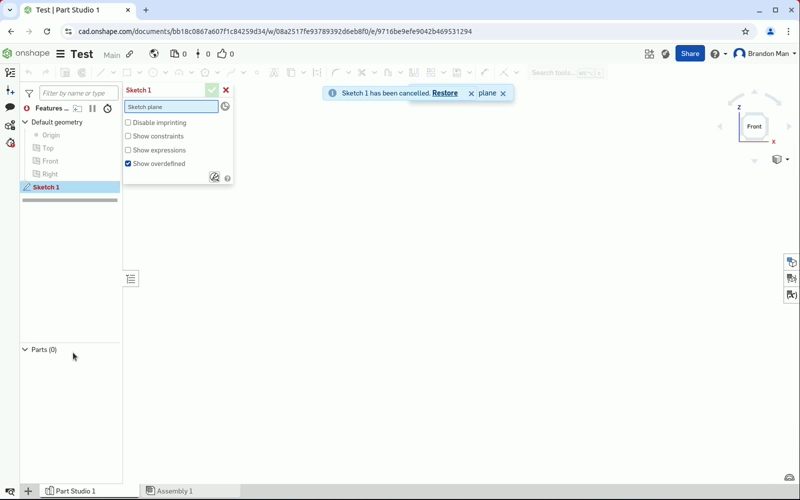
mouse_move(73, 163)
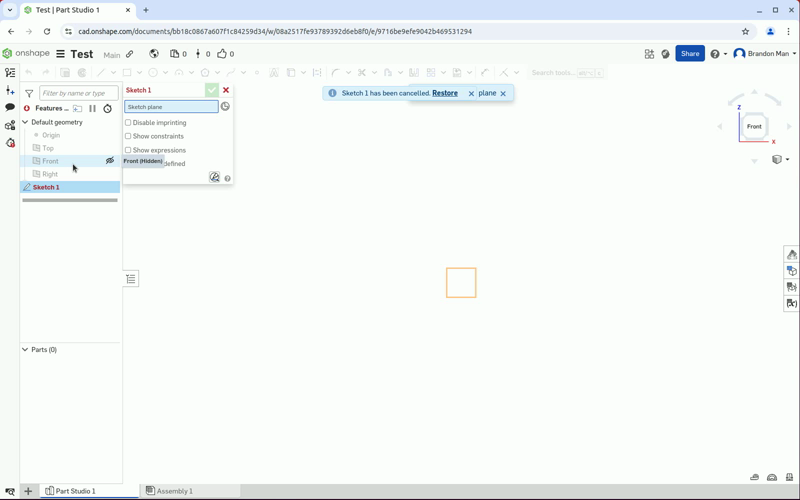
click(73, 163)
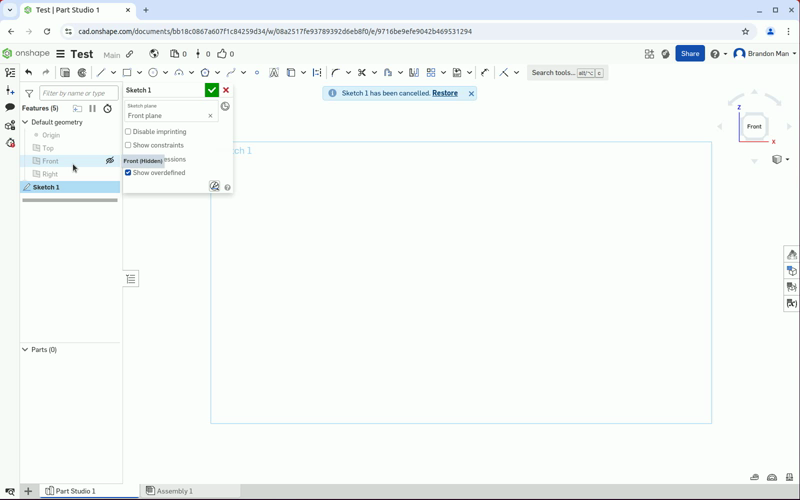
mouse_move(73, 352)
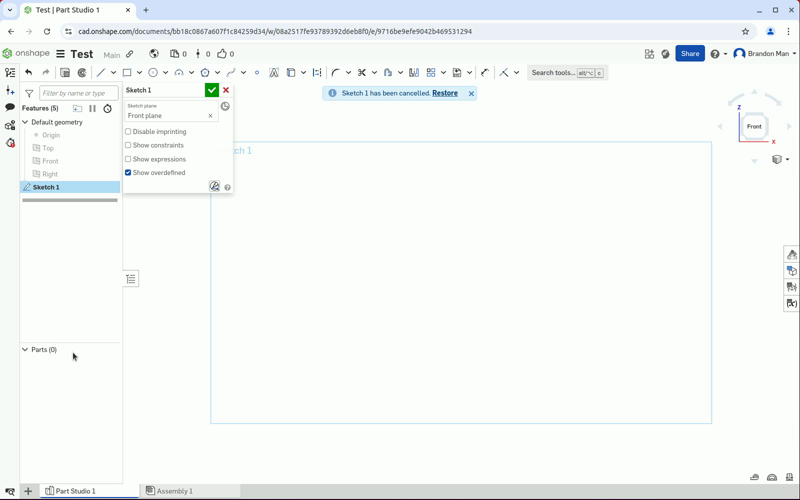
key(y)
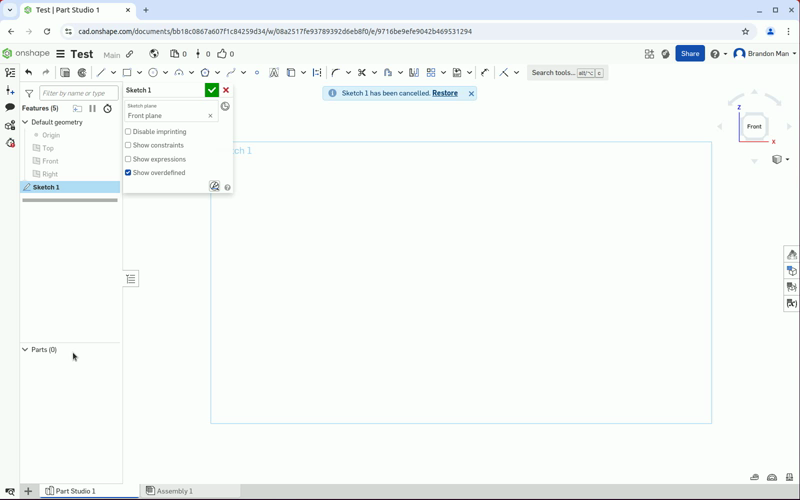
key(c)
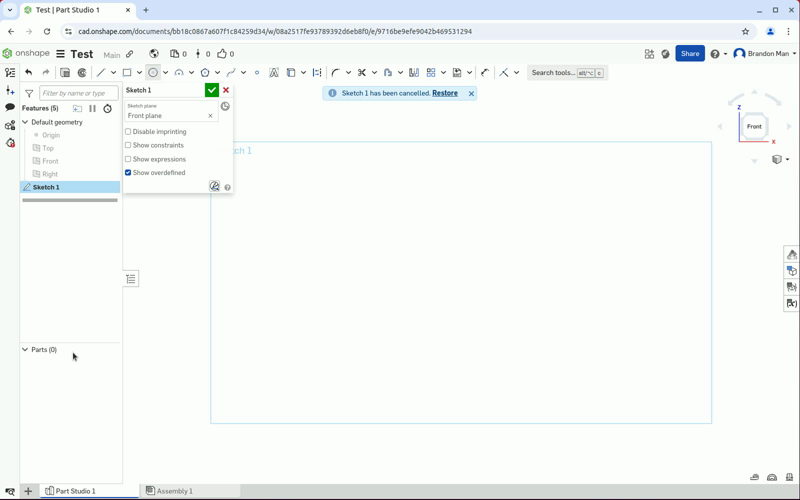
key_down(shift)
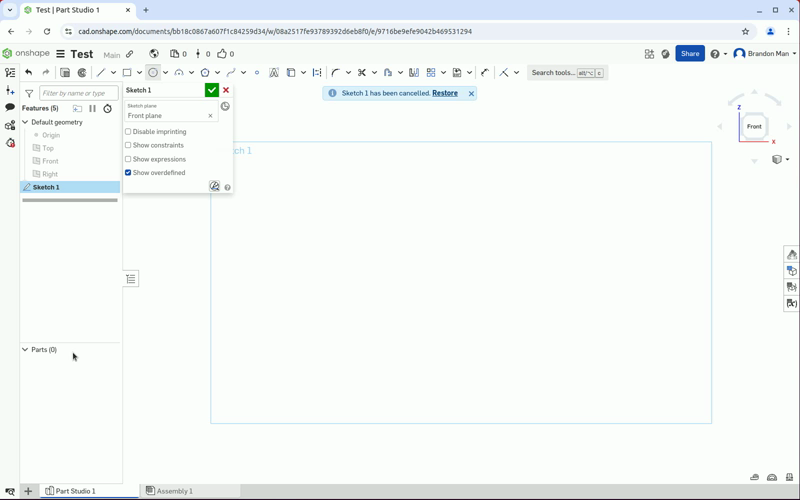
mouse_move(461, 282)
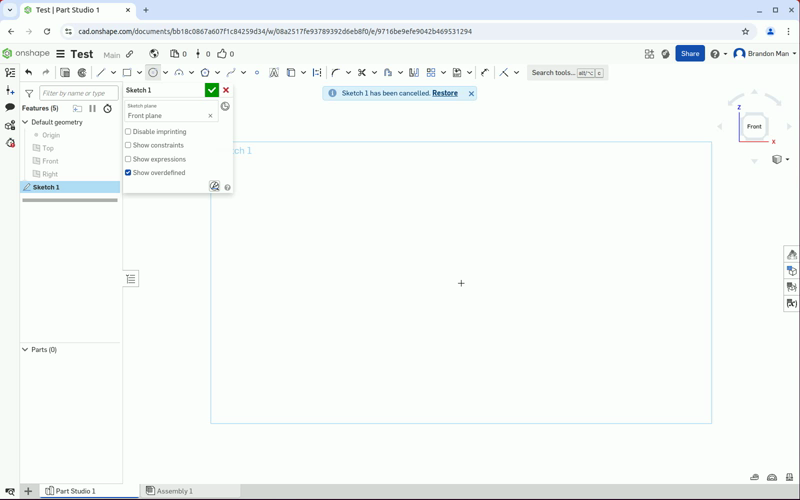
click(461, 282)
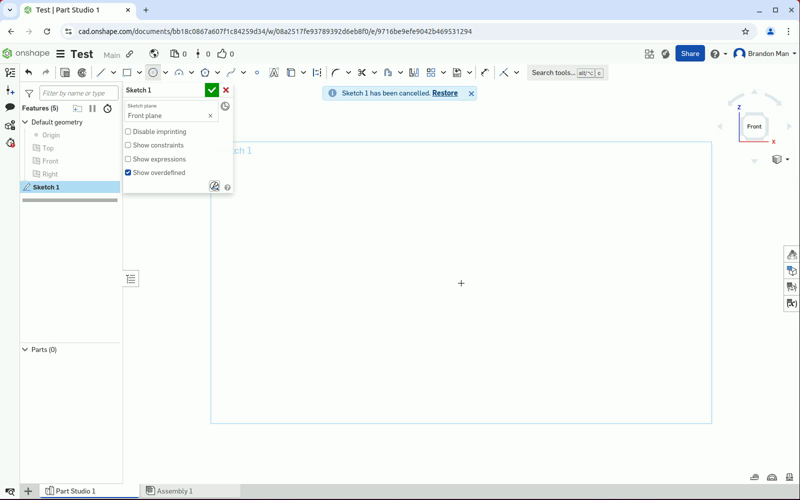
key_up(shift)
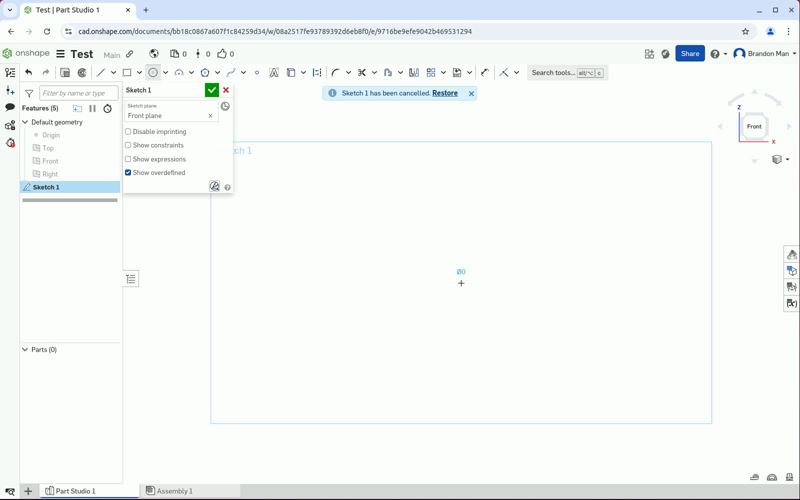
mouse_move(476, 282)
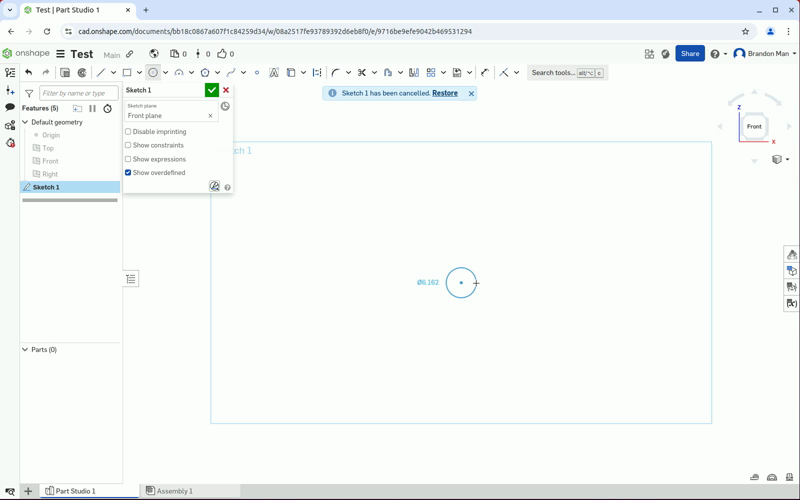
click(476, 282)
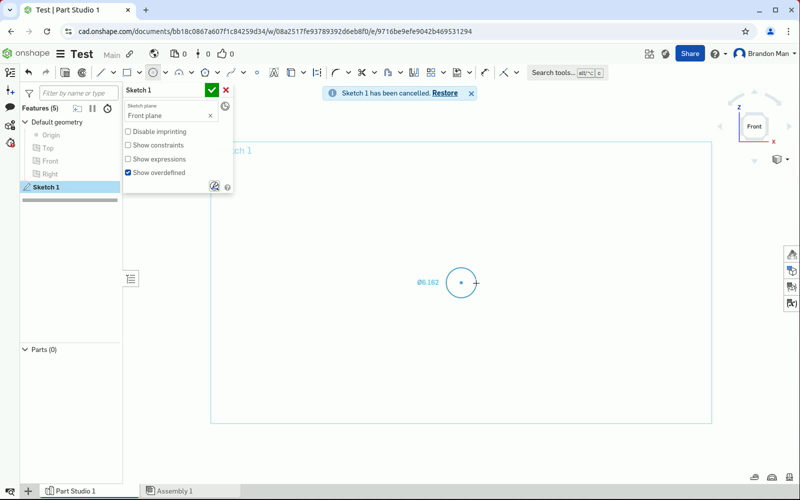
key(esc)
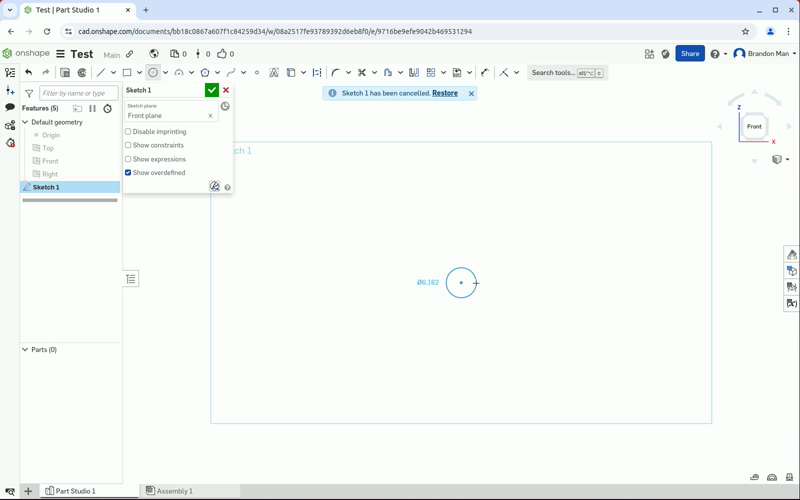
mouse_move(460, 275)
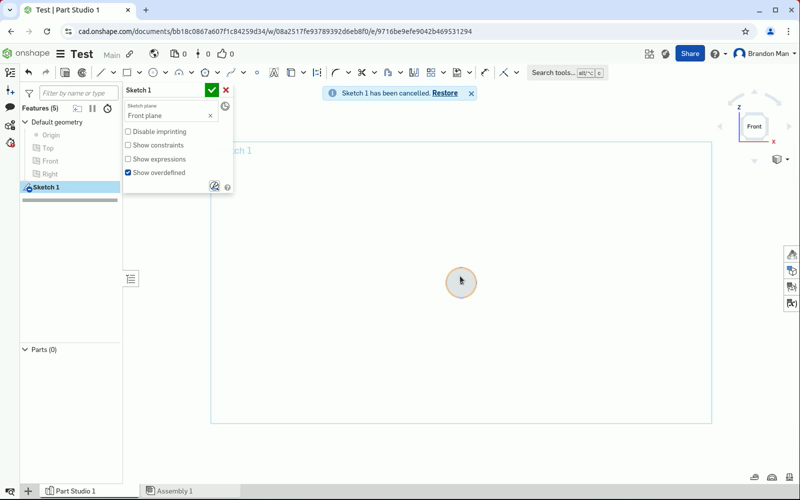
scroll(6)
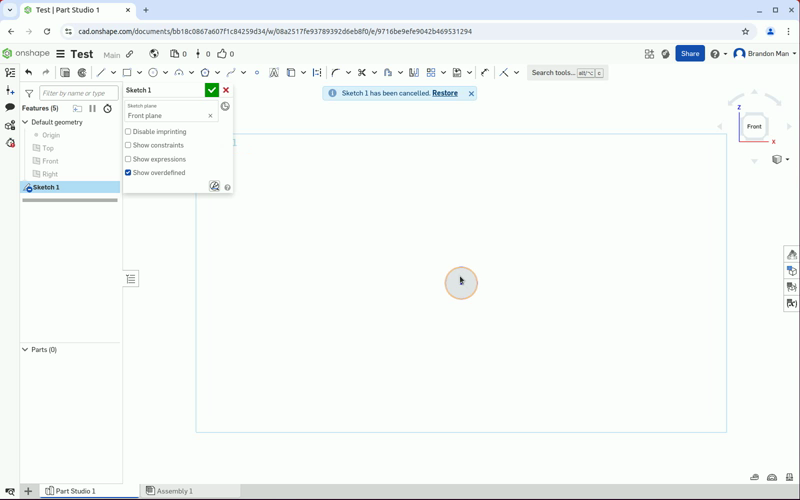
scroll(6)
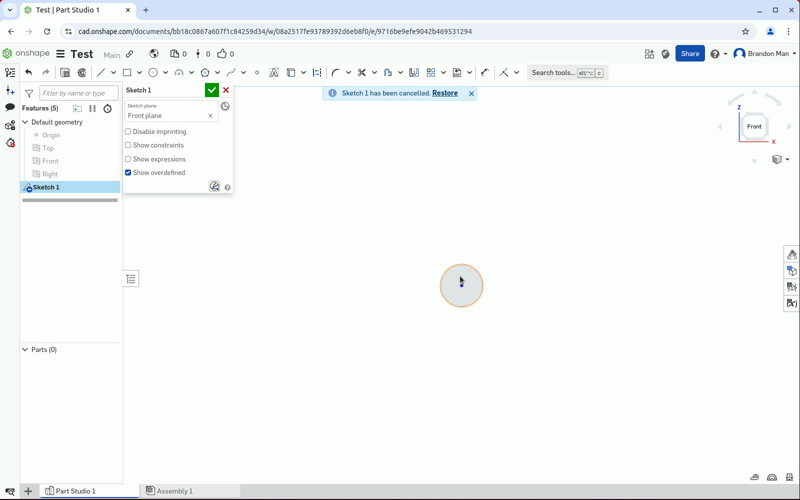
scroll(6)
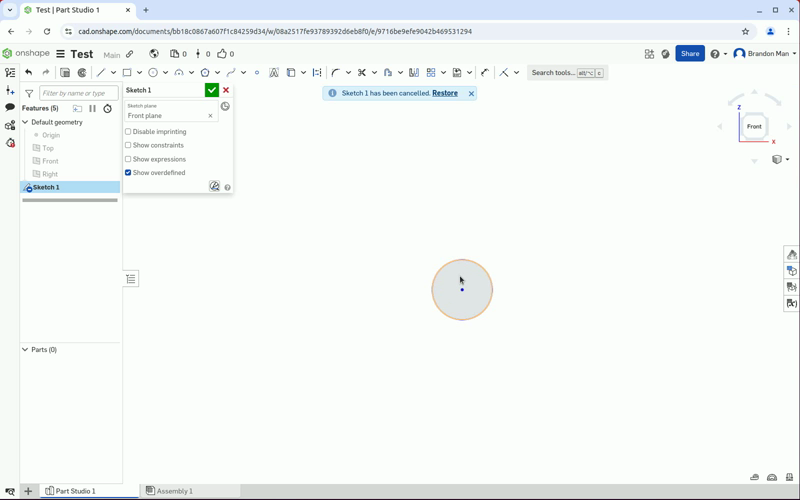
scroll(6)
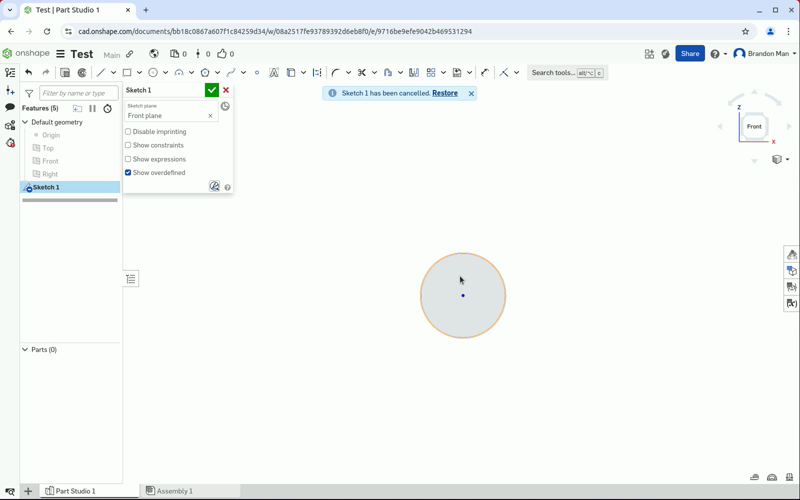
scroll(6)
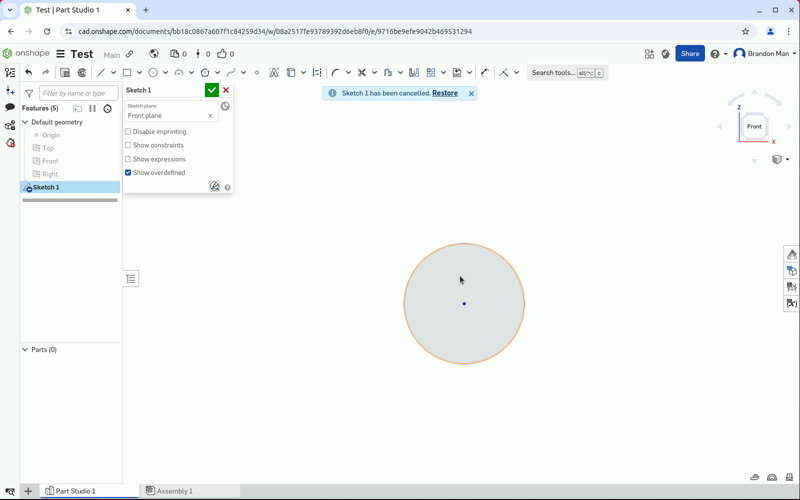
scroll(6)
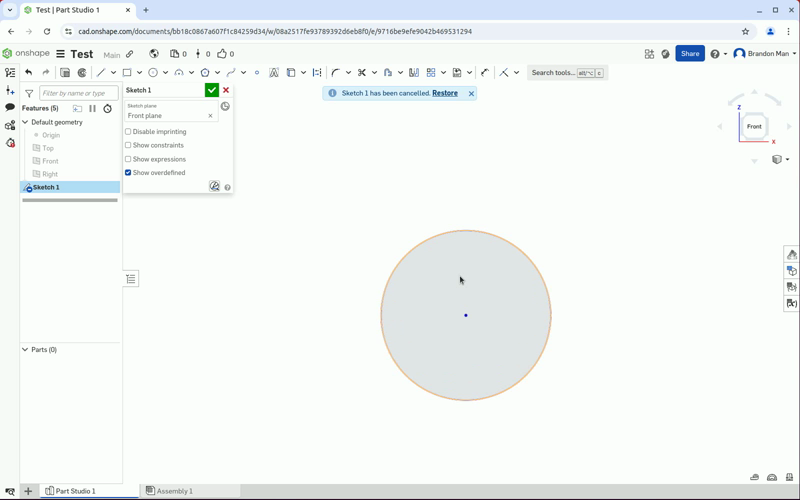
scroll(6)
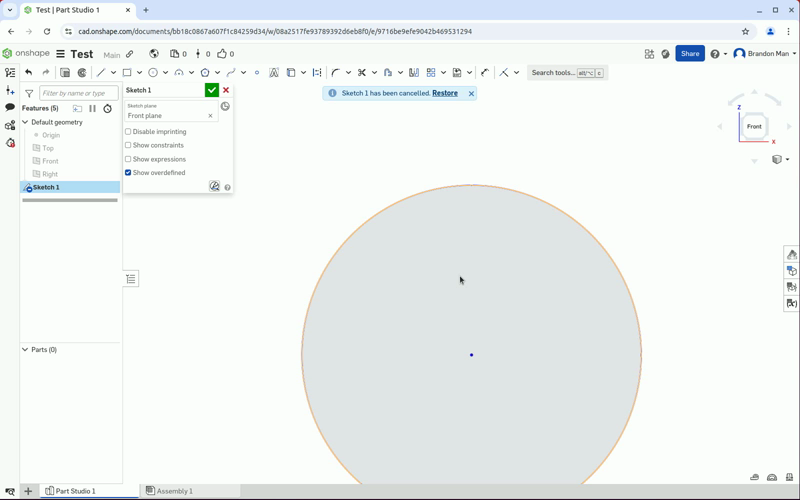
click(460, 275)
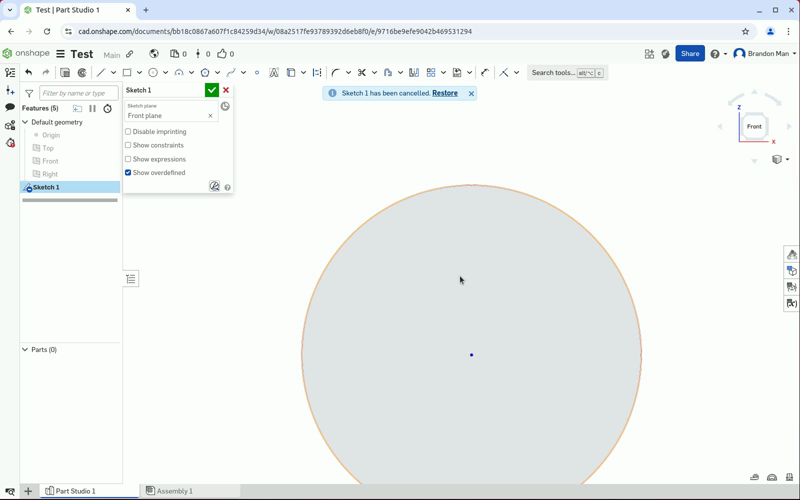
scroll(-6)
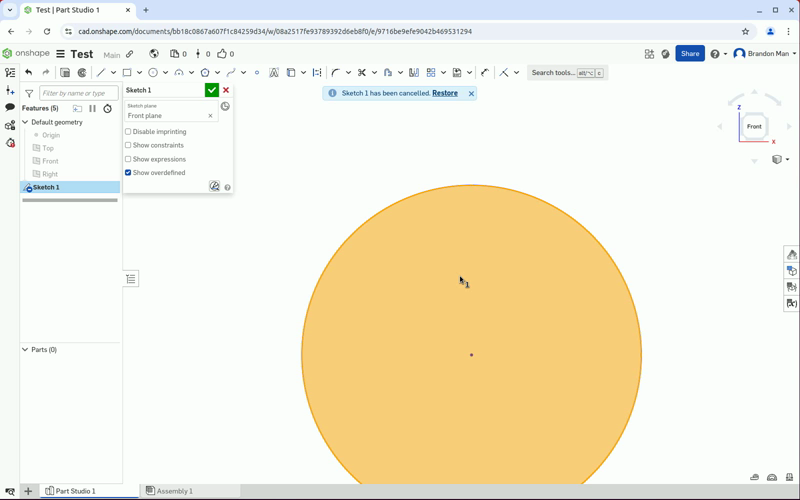
scroll(-6)
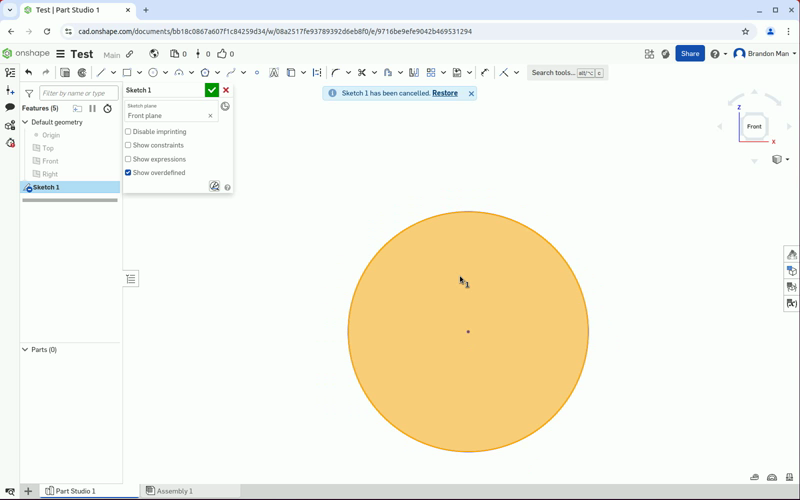
scroll(-6)
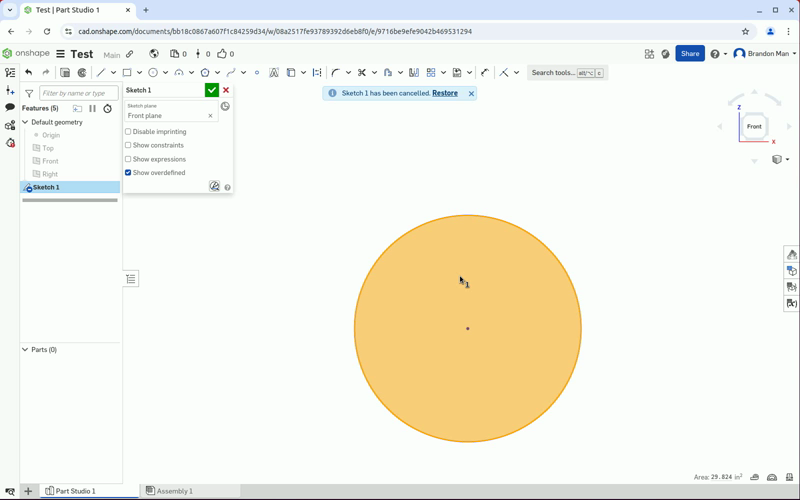
scroll(-6)
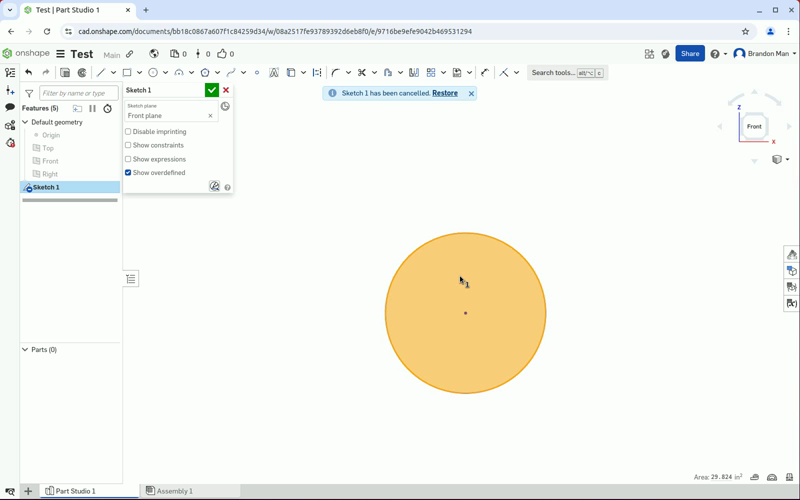
scroll(-6)
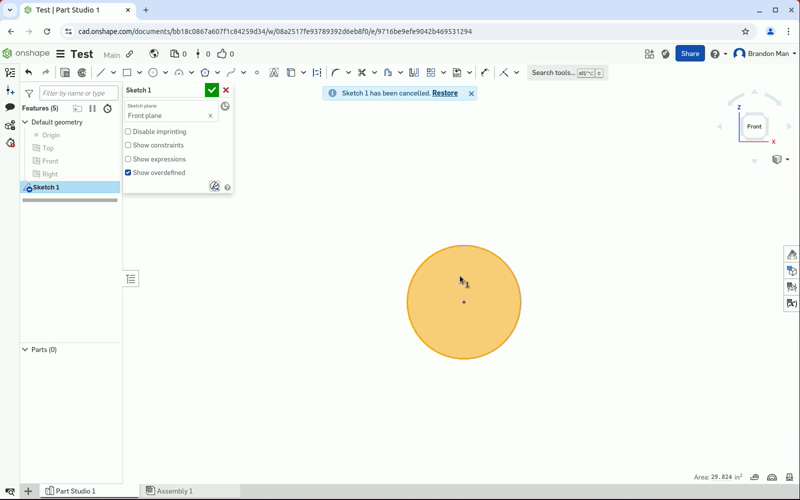
scroll(-6)
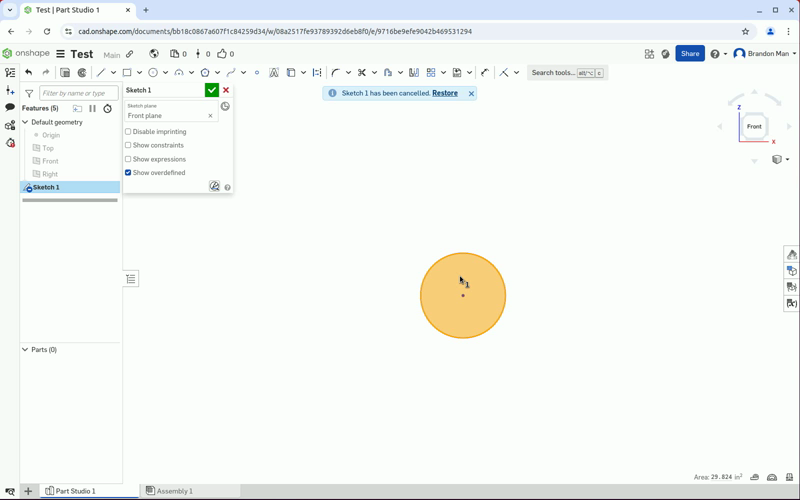
scroll(-6)
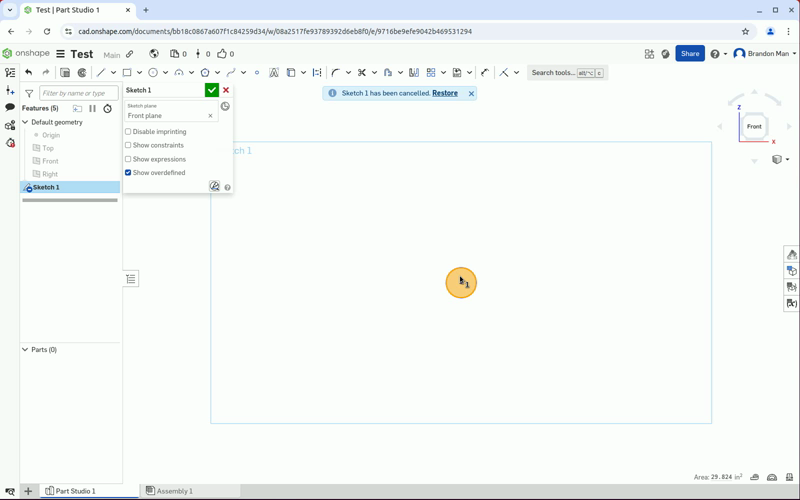
mouse_move(73, 352)
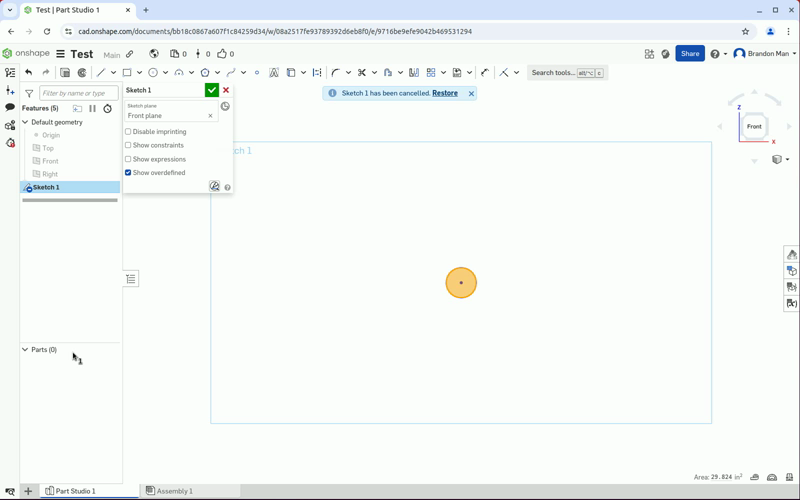
key(shift+y)
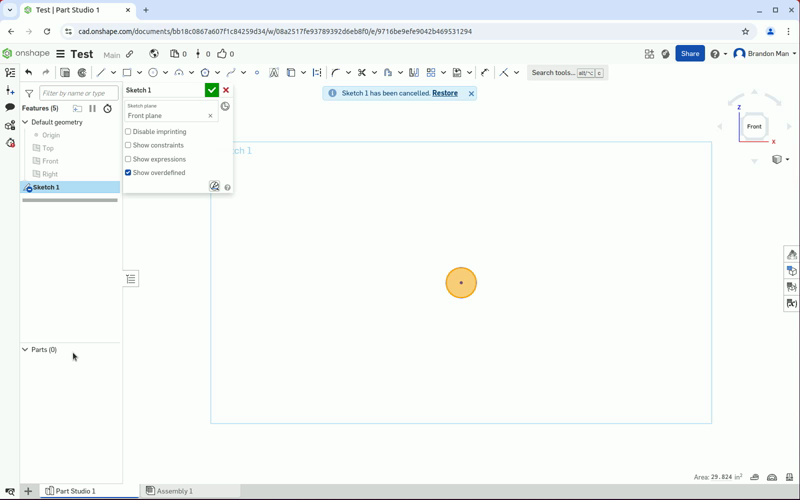
key(shift+e)
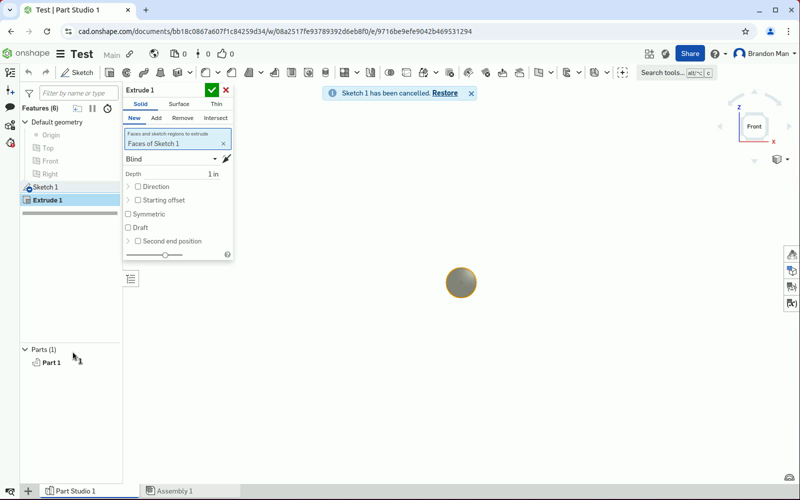
mouse_move(143, 106)
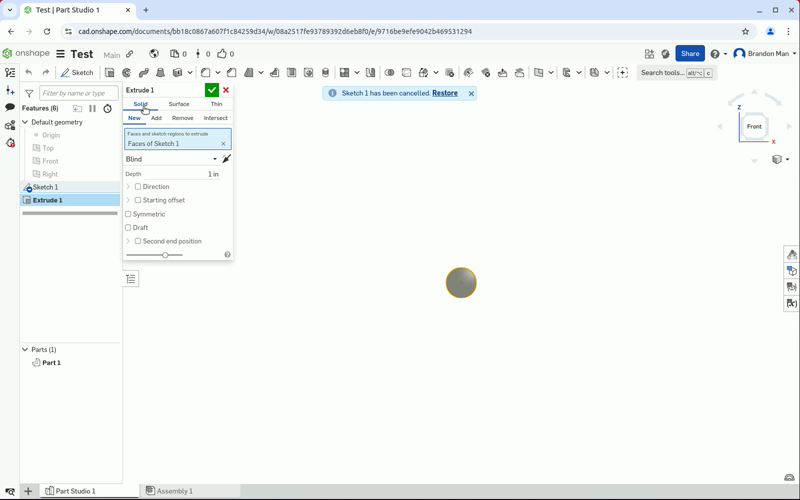
click(143, 106)
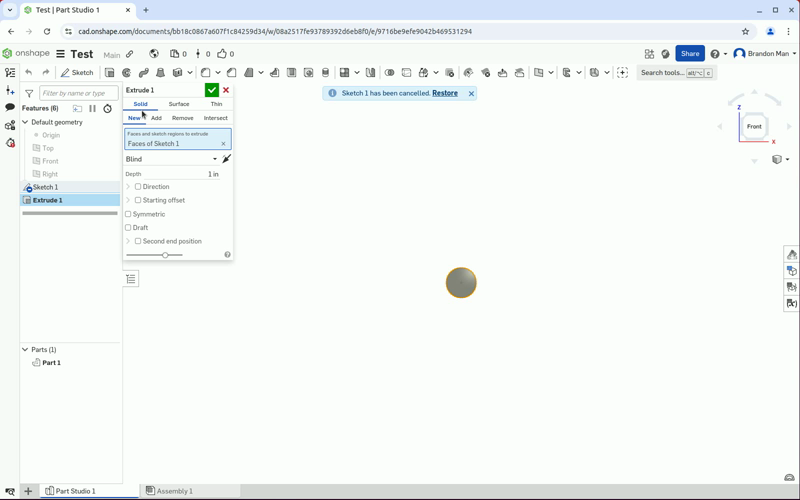
mouse_move(137, 120)
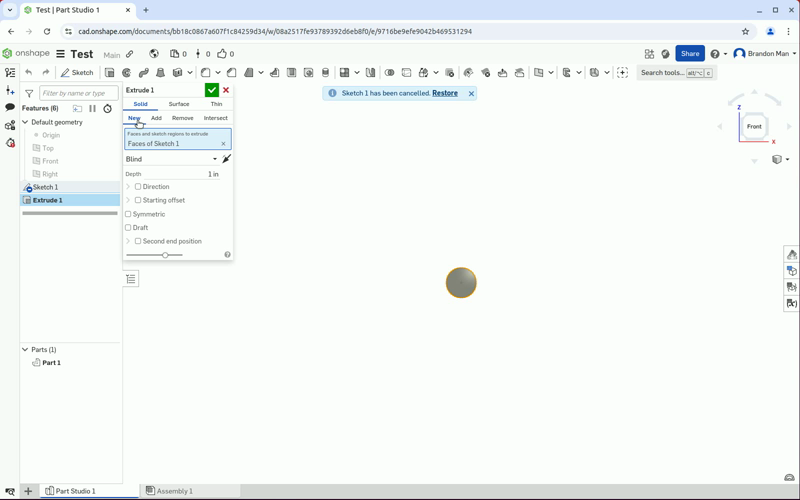
click(137, 120)
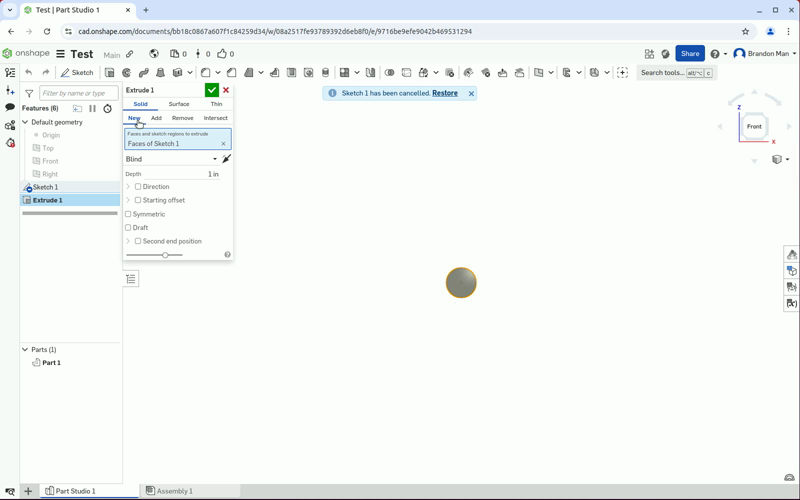
key(tab, 4)
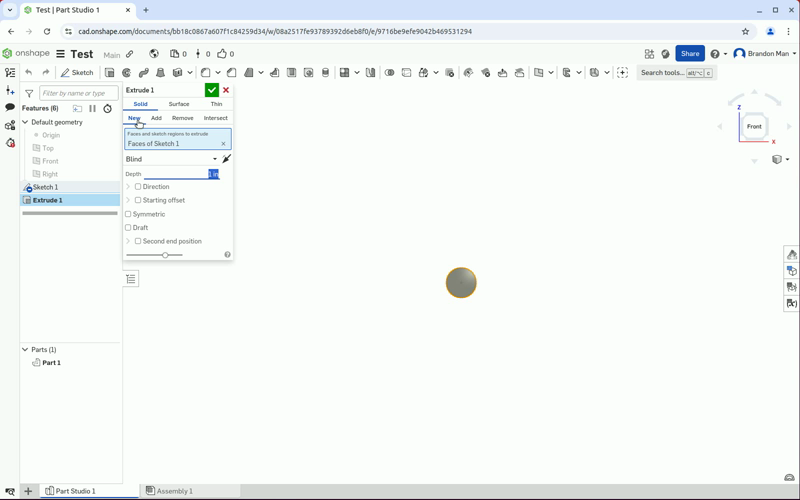
text(23.108)
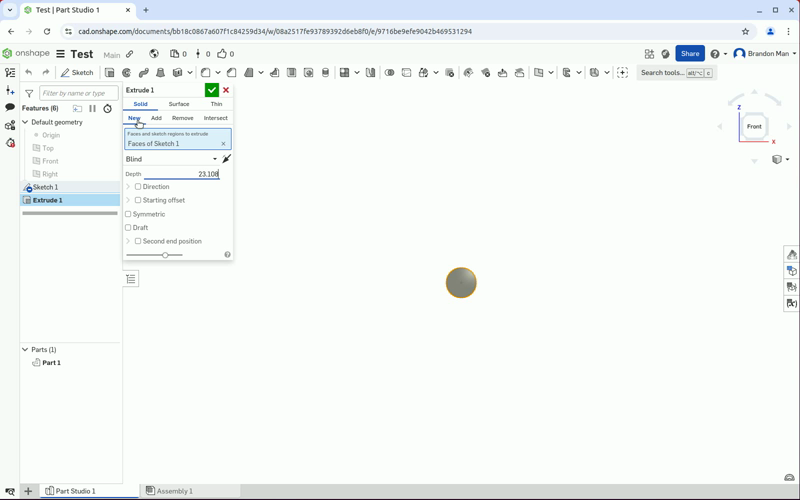
key(enter)
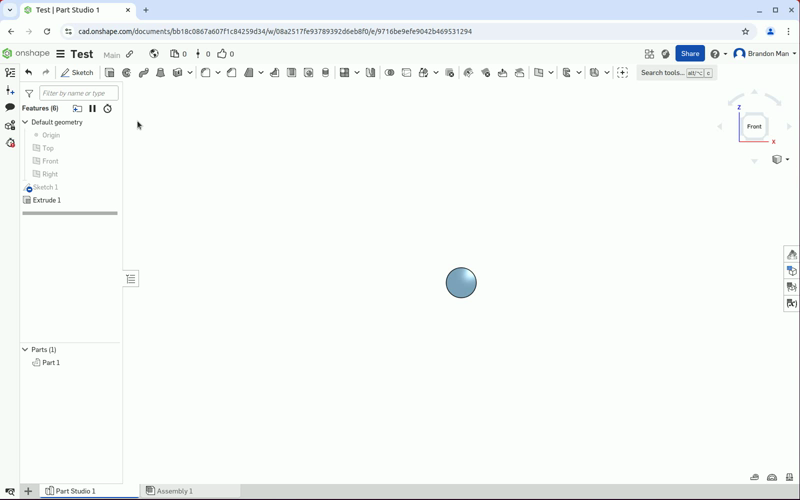
key(shift+h)
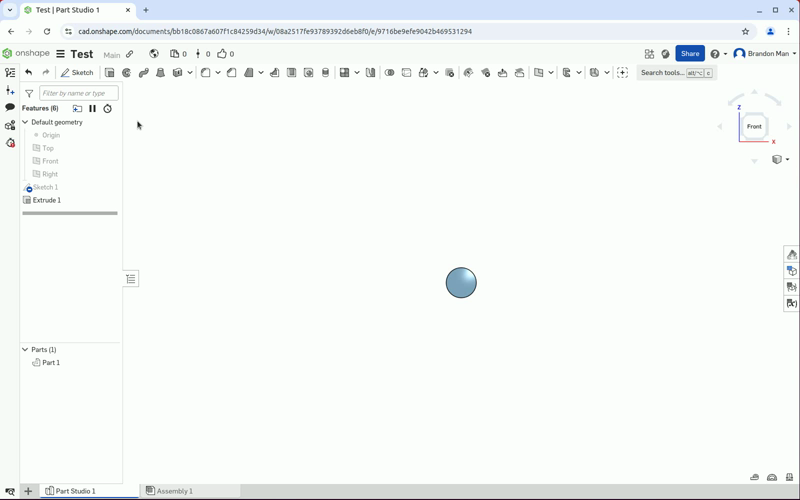
key(shift+h)
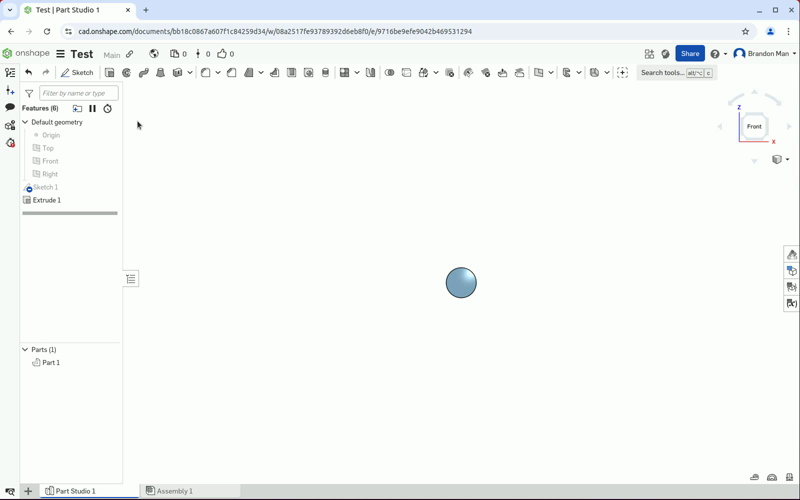
mouse_move(73, 189)
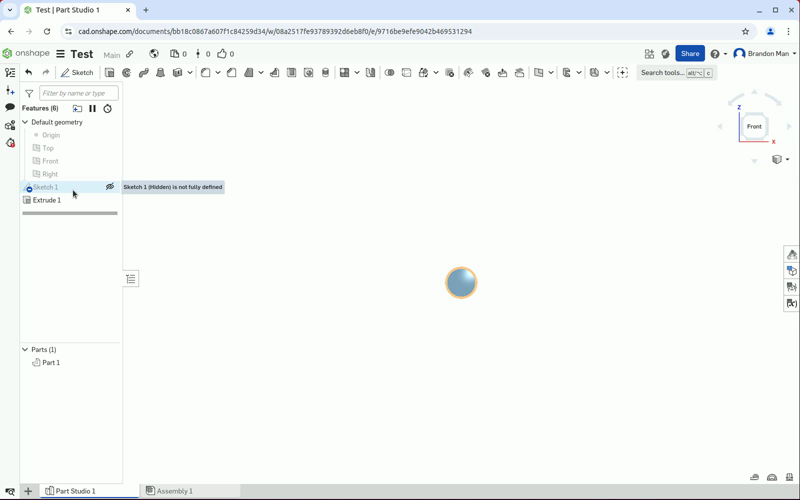
click(73, 189)
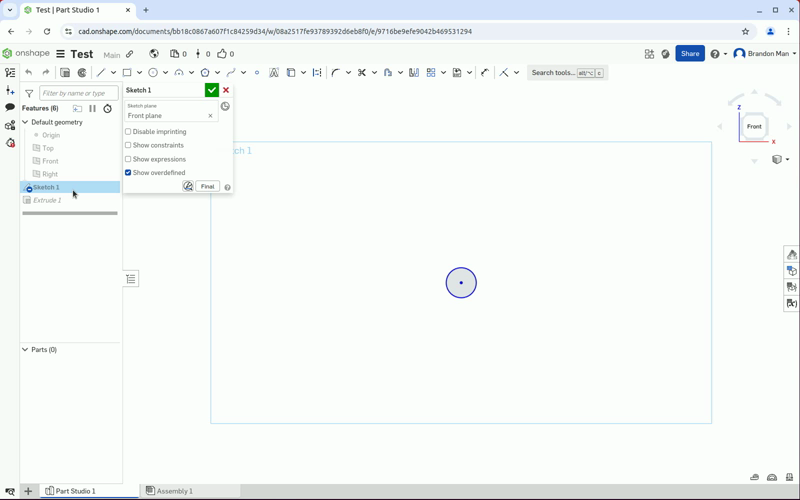
mouse_move(229, 92)
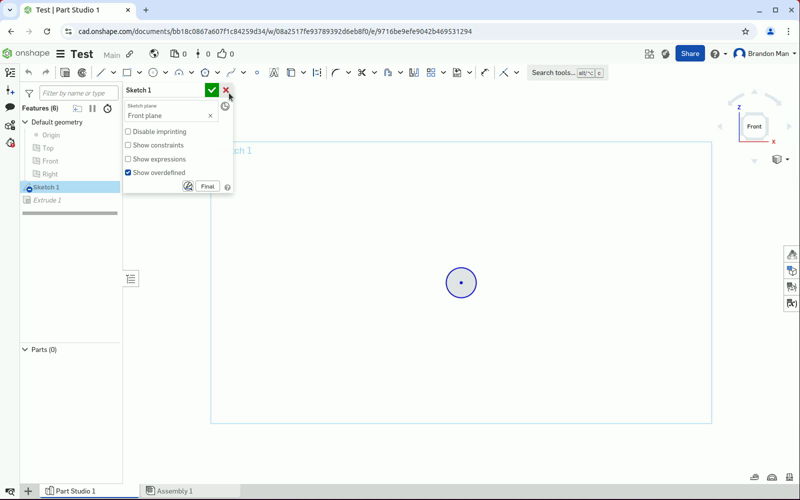
click(229, 92)
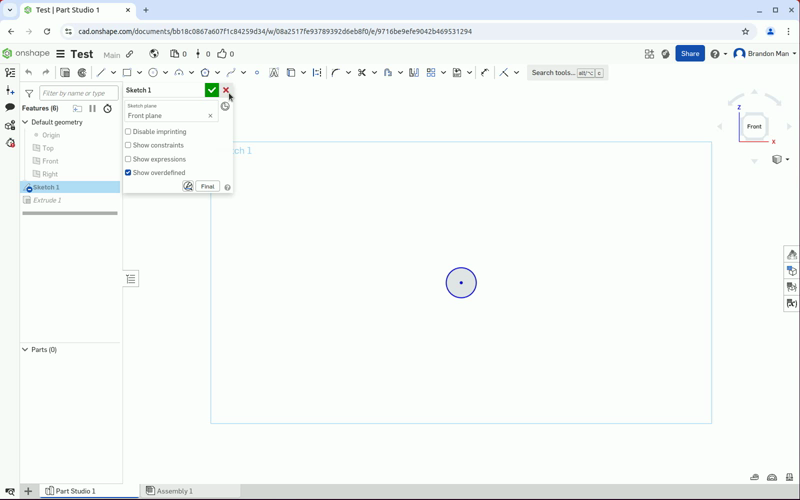
key(shift+s)
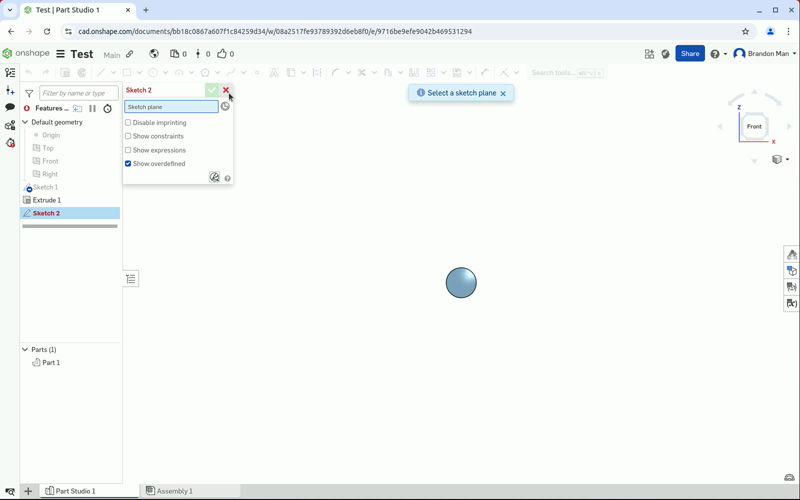
mouse_move(73, 163)
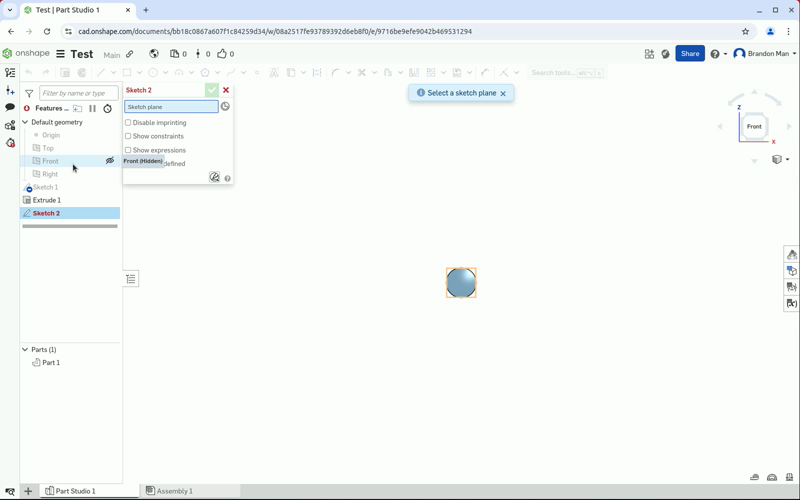
click(73, 163)
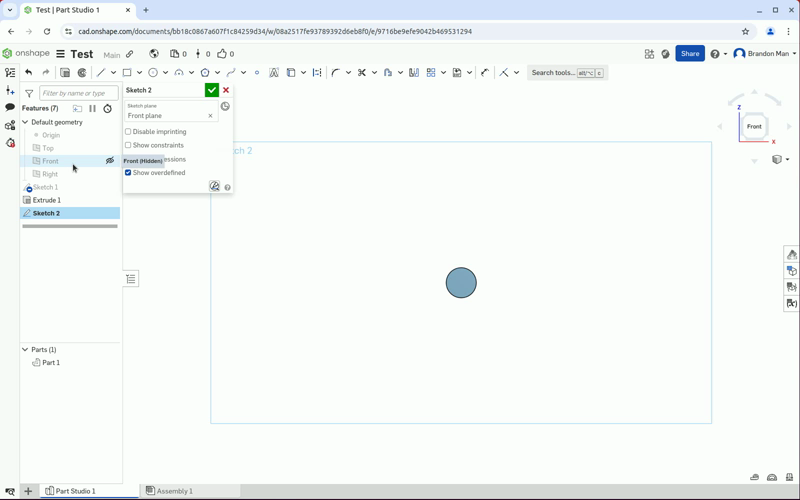
mouse_move(73, 352)
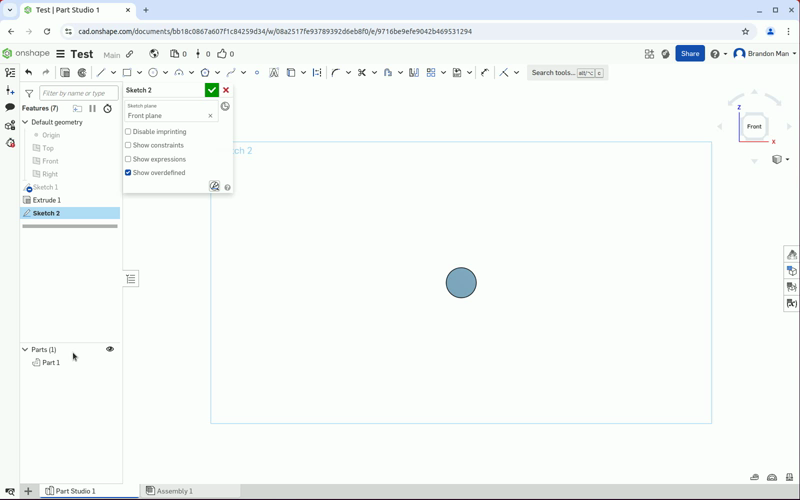
key(y)
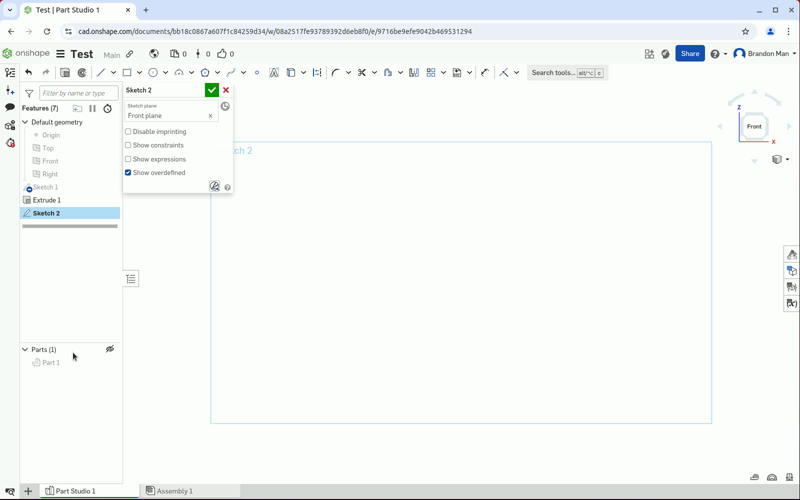
key(c)
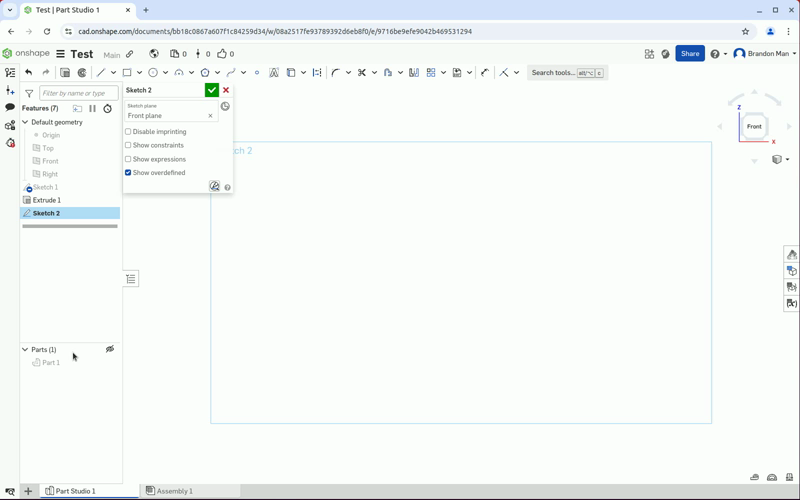
key_down(shift)
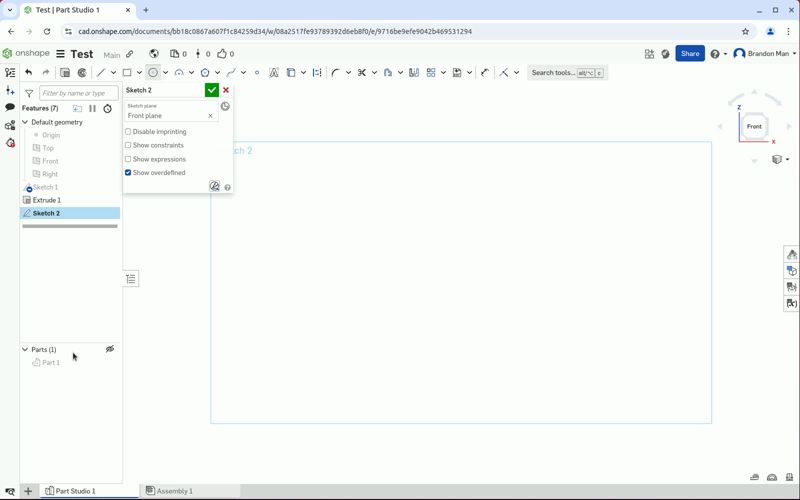
mouse_move(461, 282)
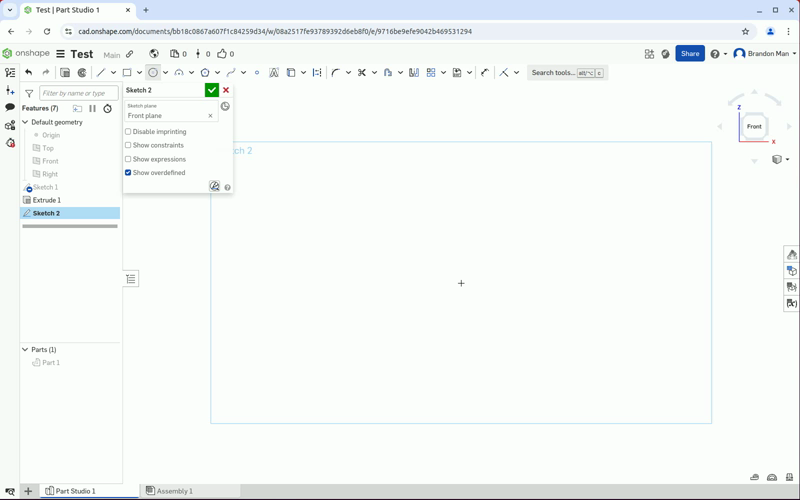
click(461, 282)
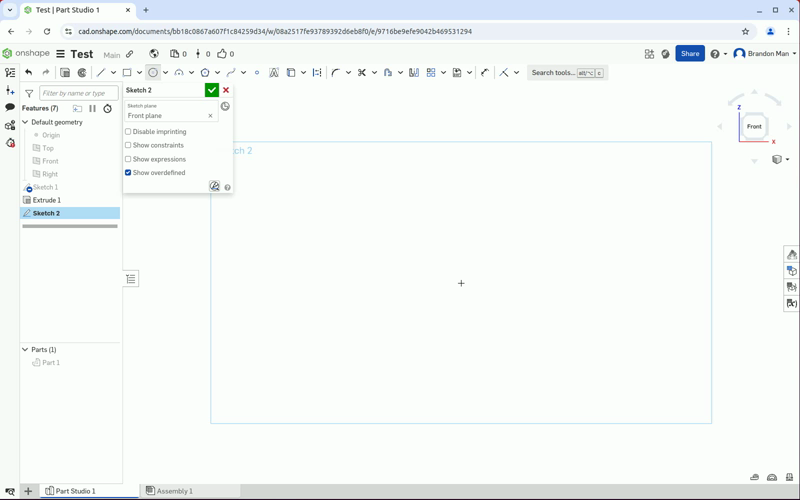
key_up(shift)
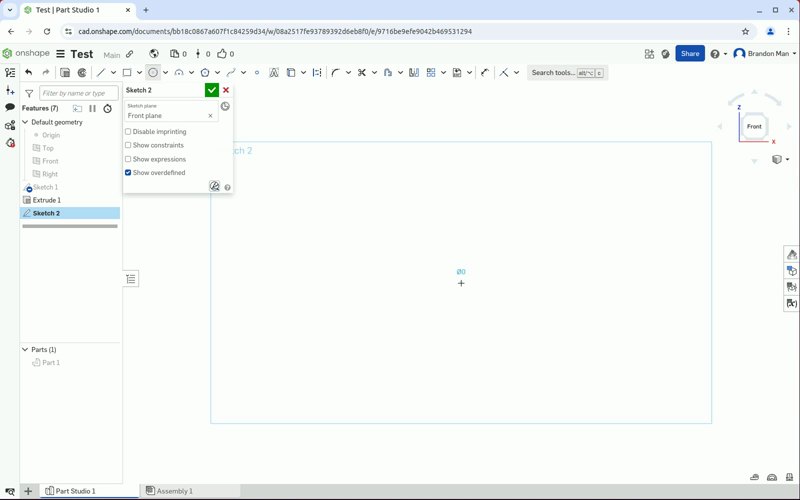
mouse_move(485, 282)
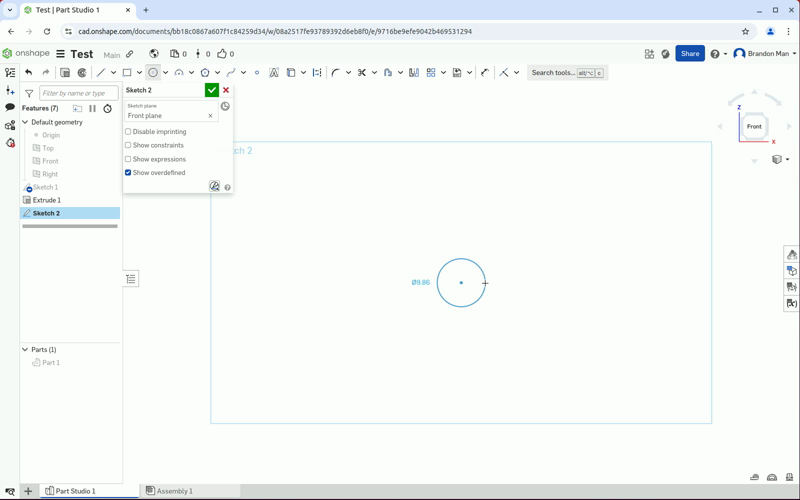
click(485, 282)
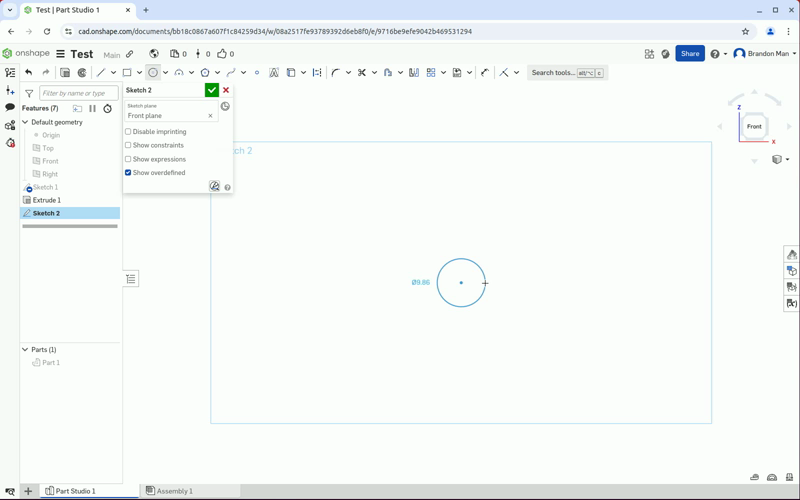
key(esc)
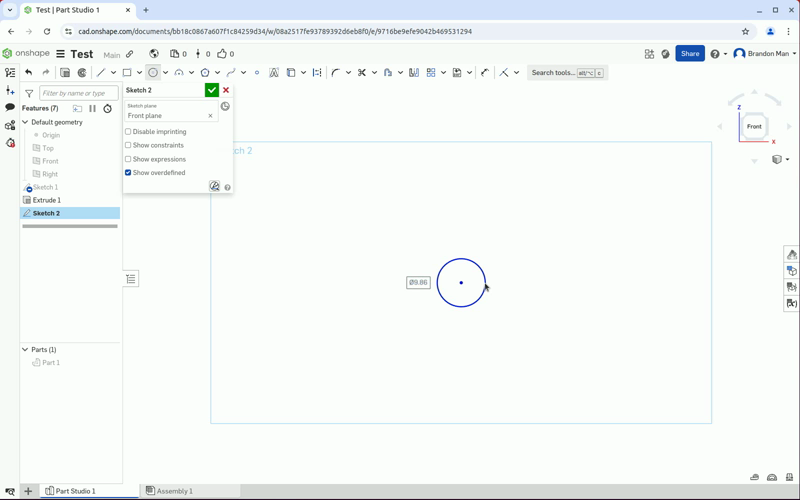
key(c)
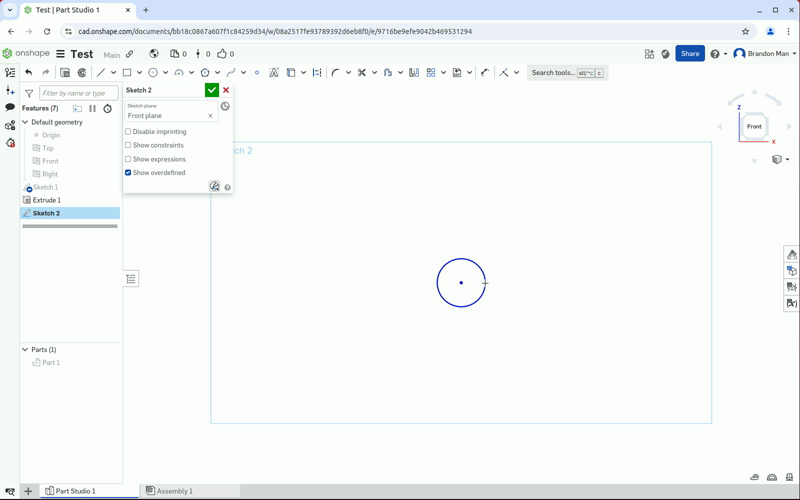
key_down(shift)
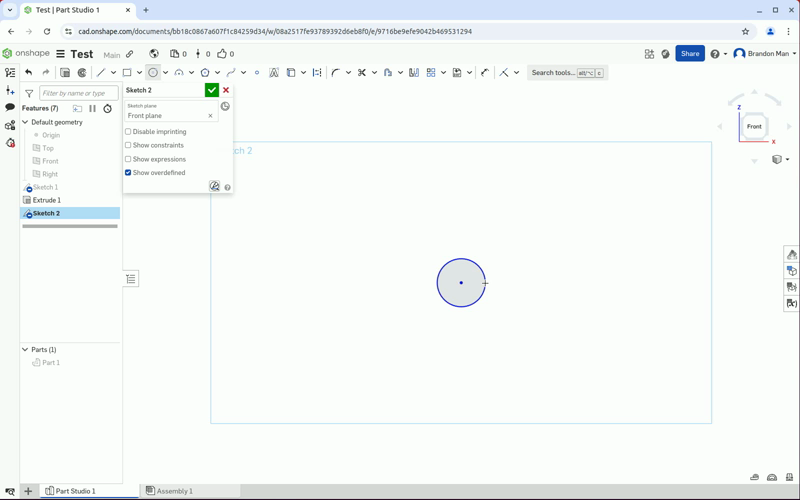
mouse_move(461, 282)
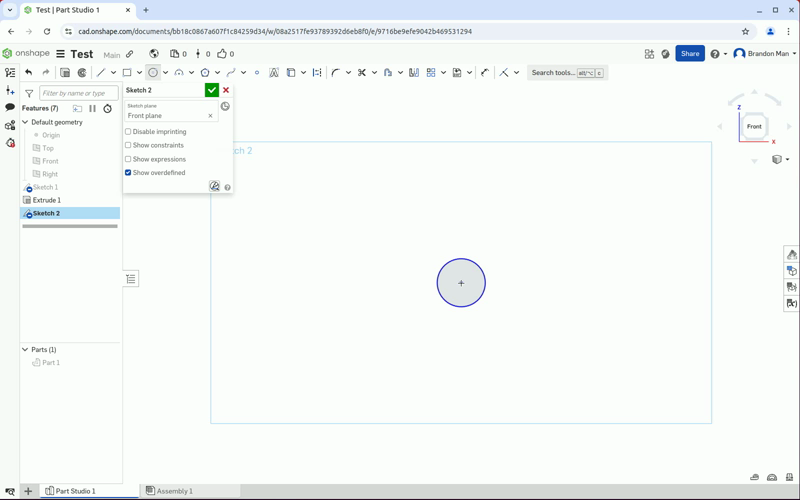
click(461, 282)
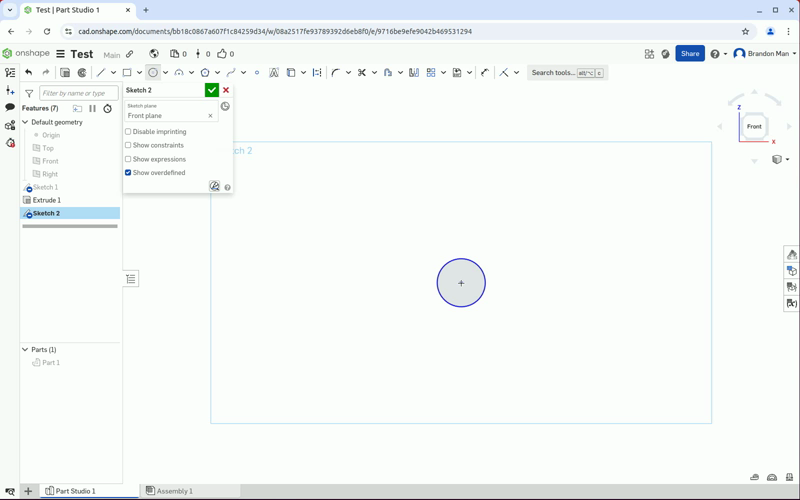
key_up(shift)
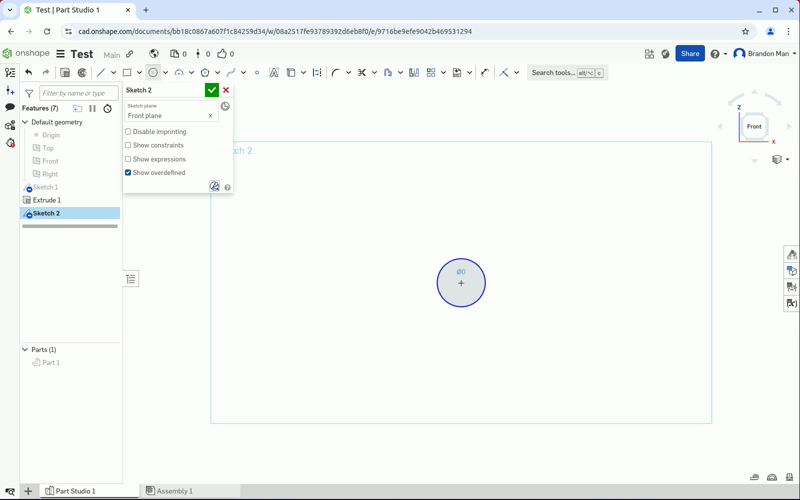
mouse_move(475, 282)
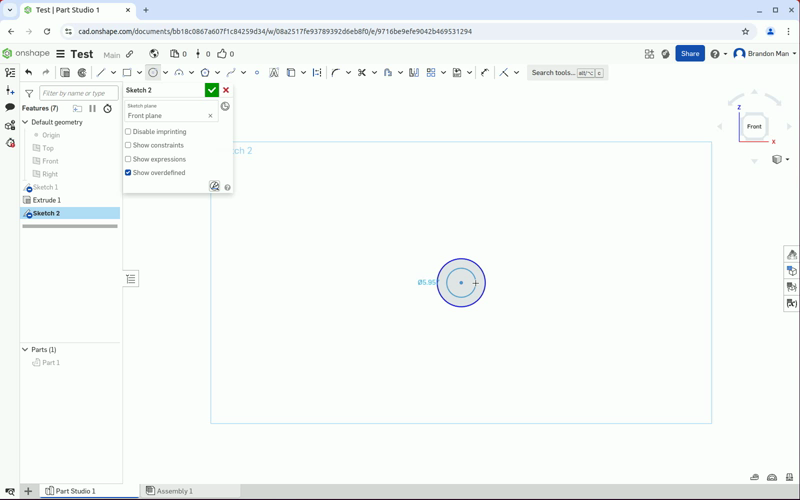
click(475, 282)
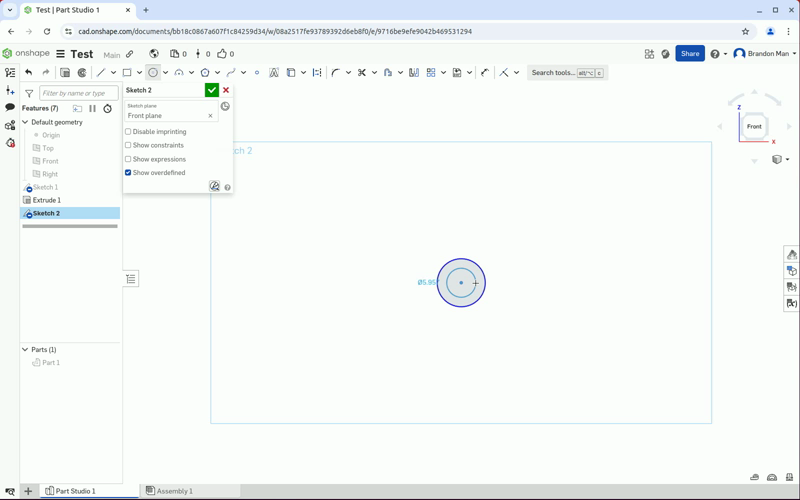
key(esc)
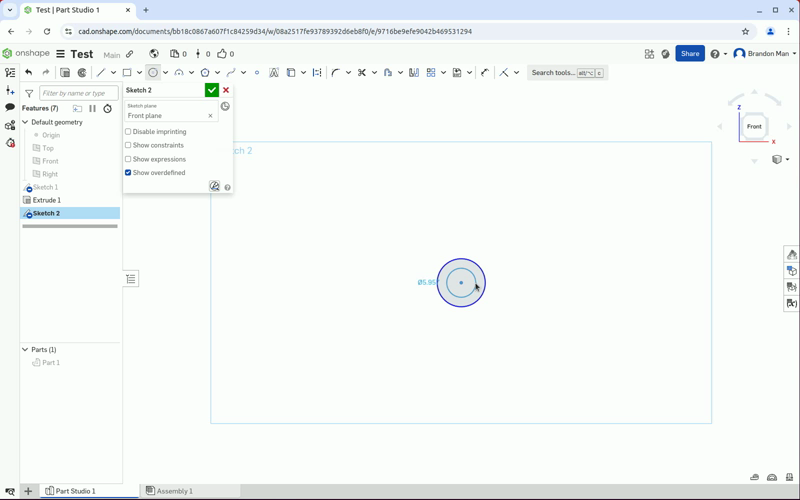
mouse_move(473, 294)
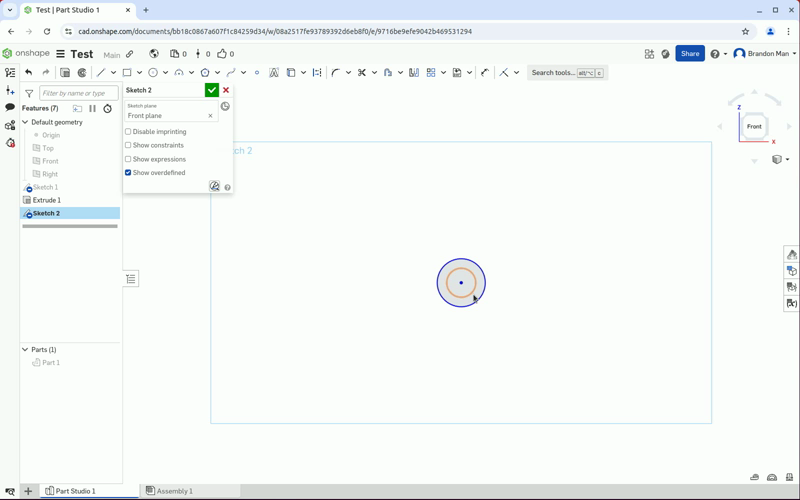
scroll(6)
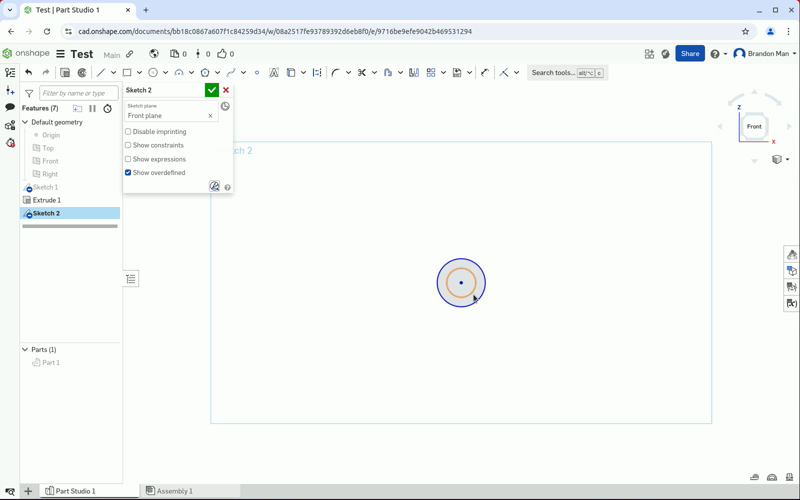
scroll(6)
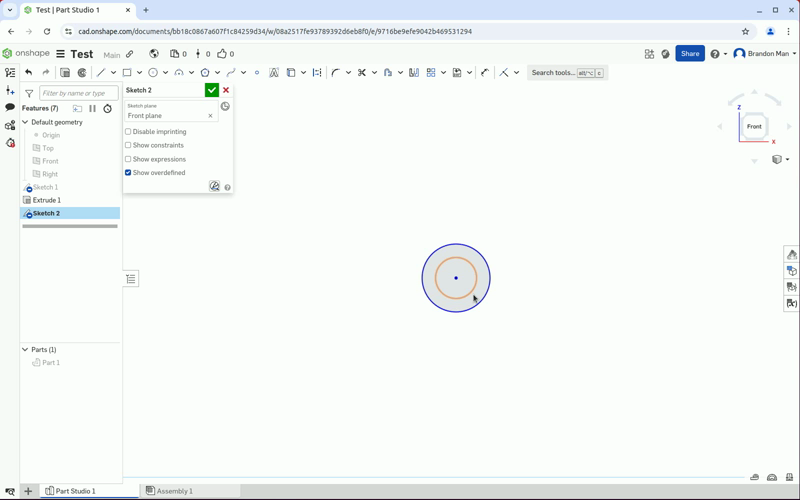
scroll(6)
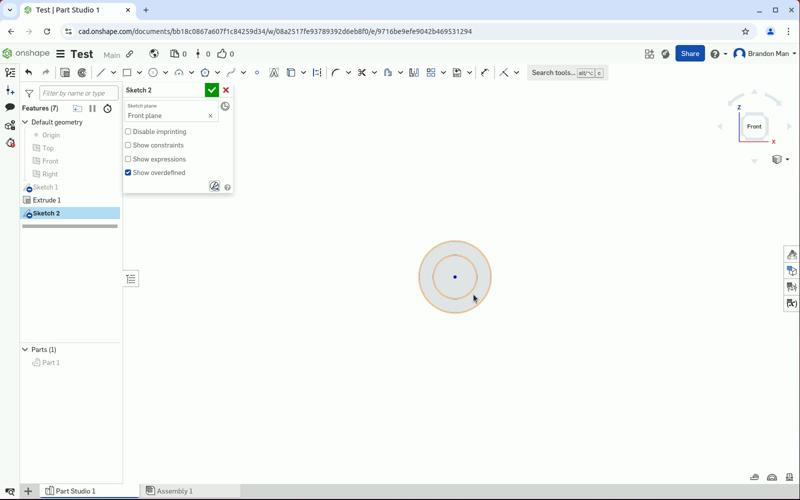
scroll(6)
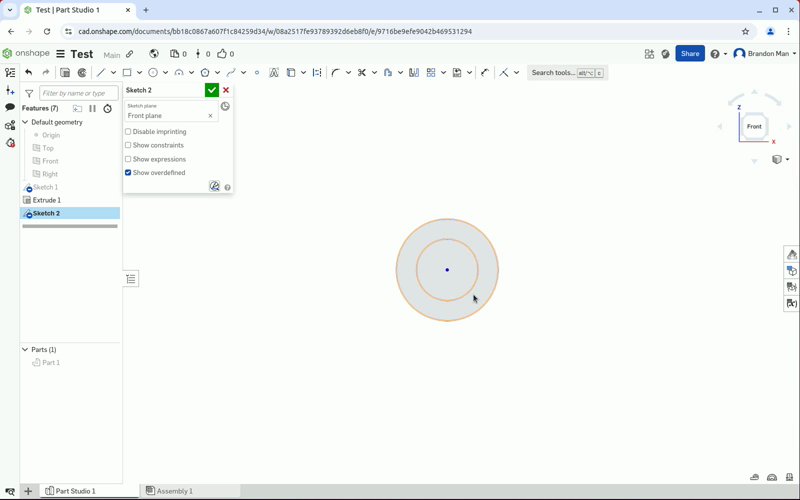
scroll(6)
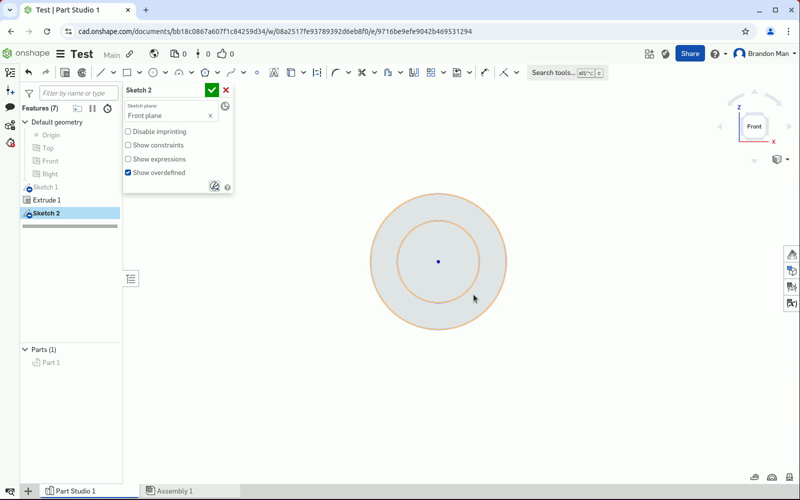
scroll(6)
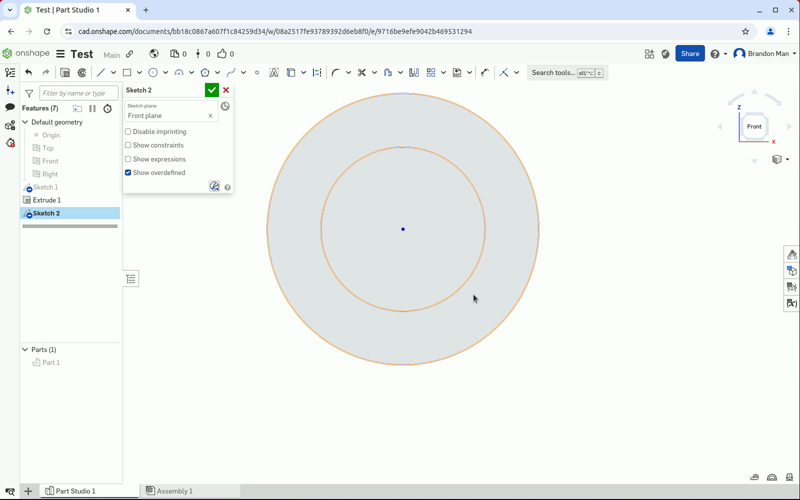
scroll(6)
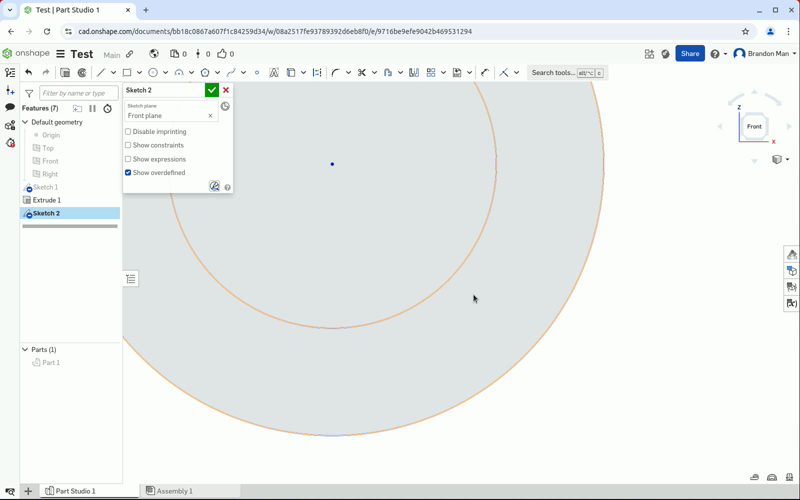
click(473, 294)
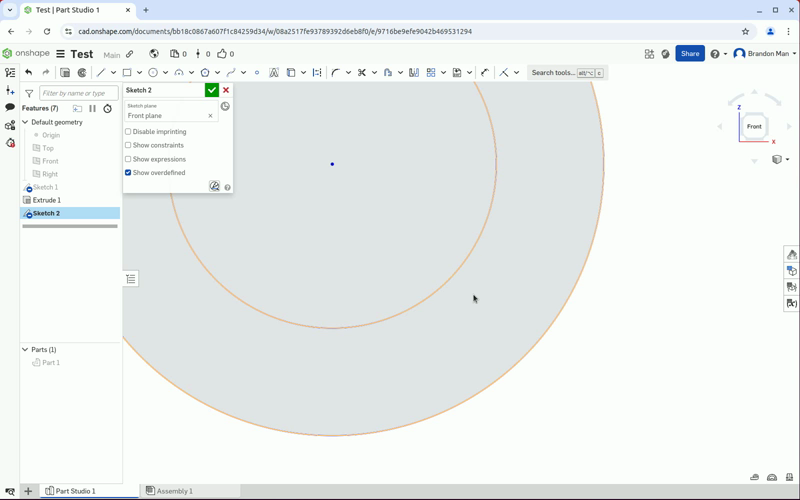
scroll(-6)
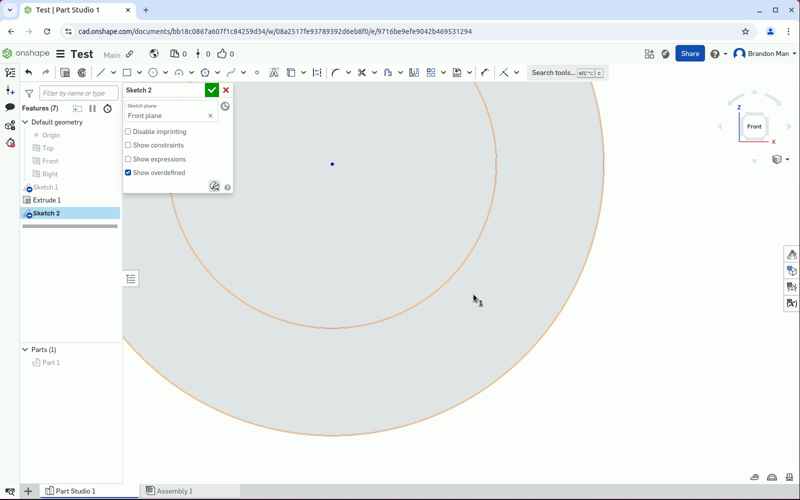
scroll(-6)
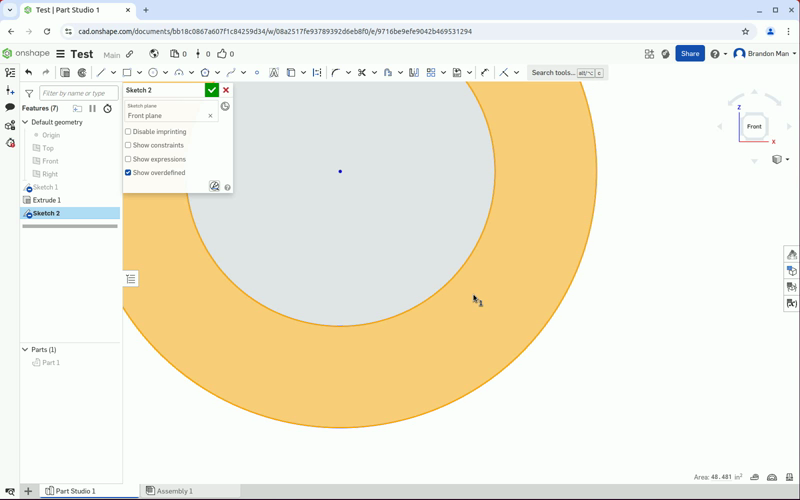
scroll(-6)
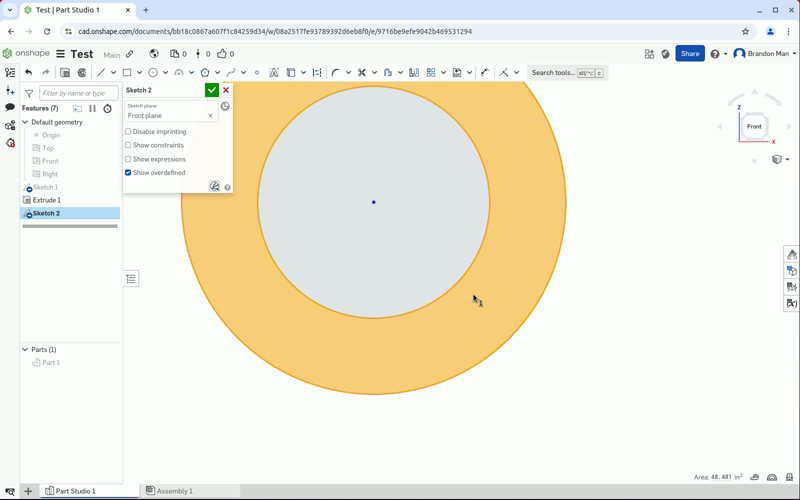
scroll(-6)
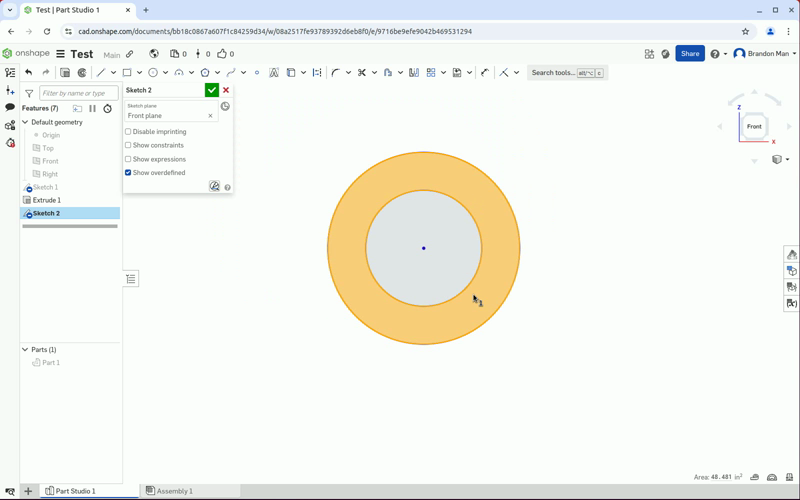
scroll(-6)
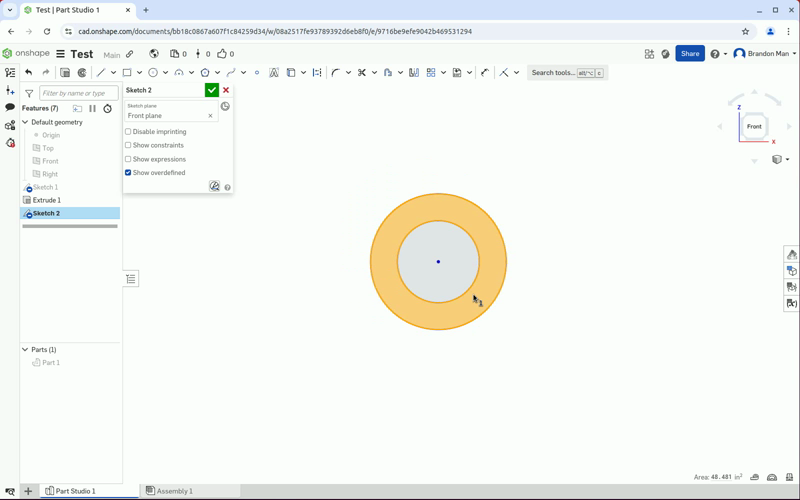
scroll(-6)
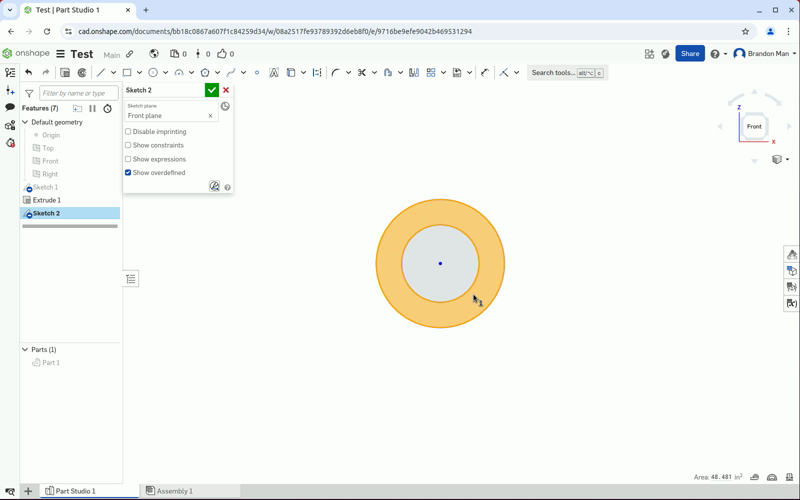
scroll(-6)
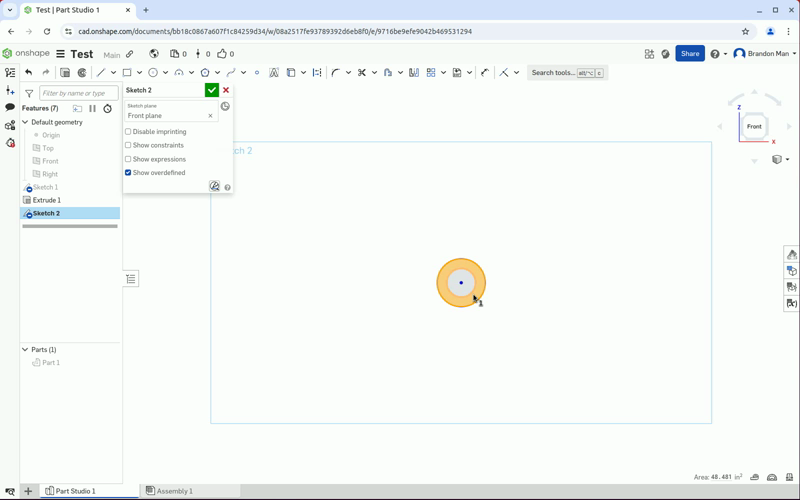
mouse_move(73, 352)
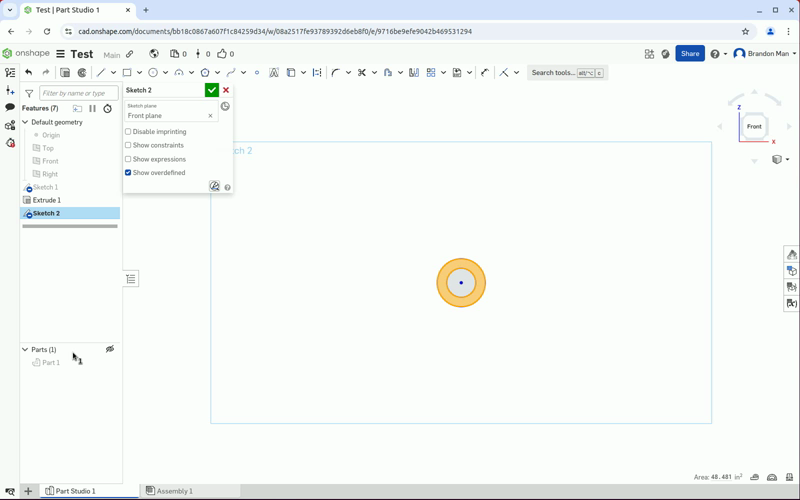
key(shift+y)
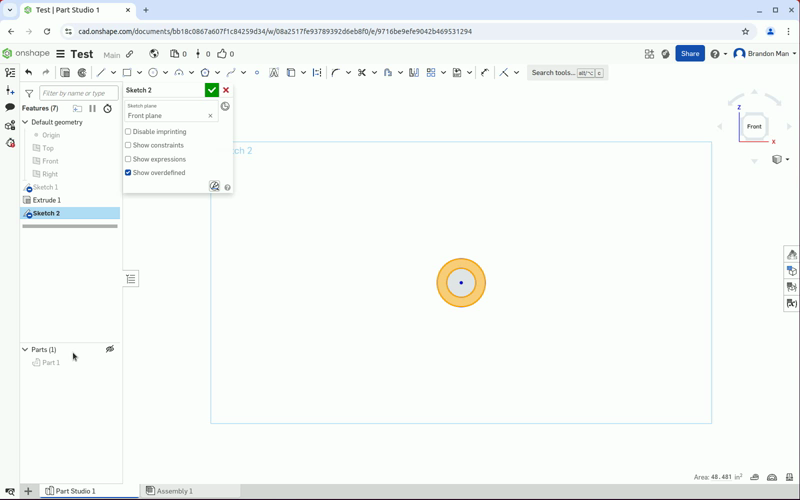
key(shift+e)
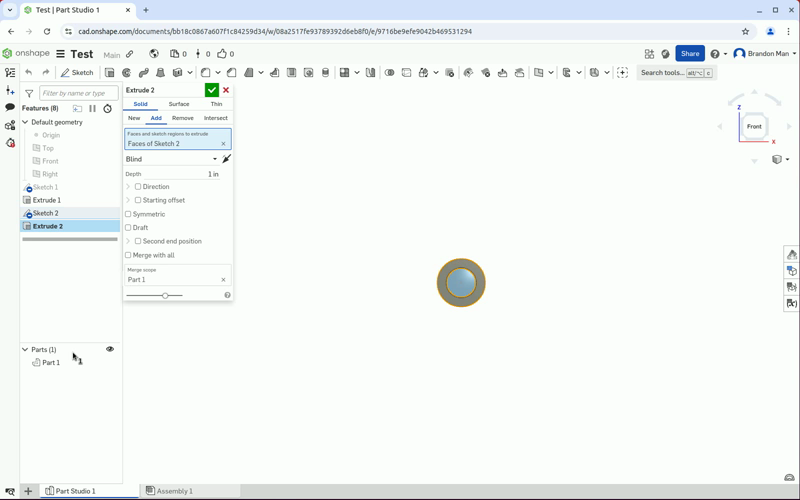
mouse_move(143, 106)
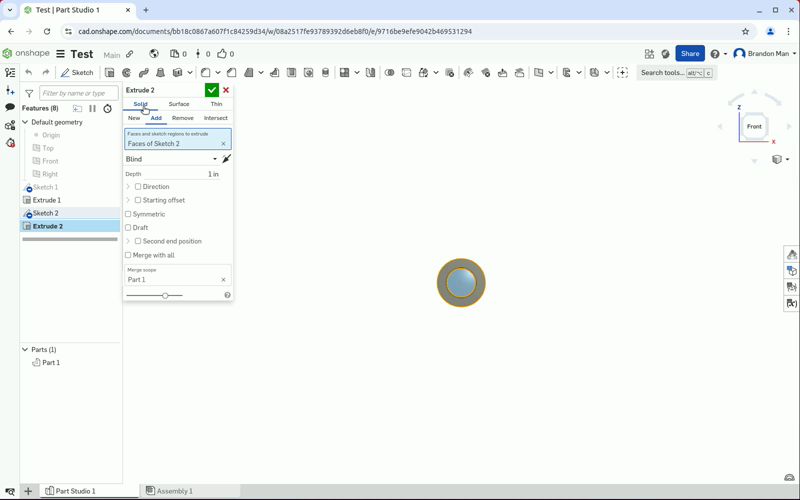
click(143, 106)
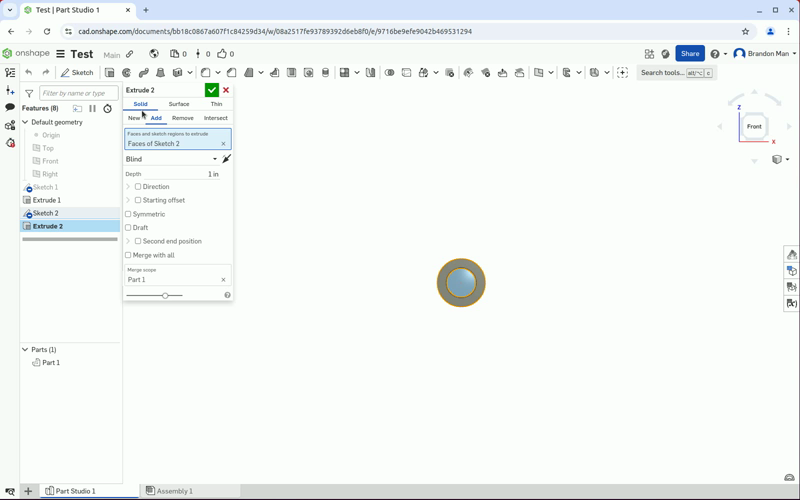
mouse_move(137, 120)
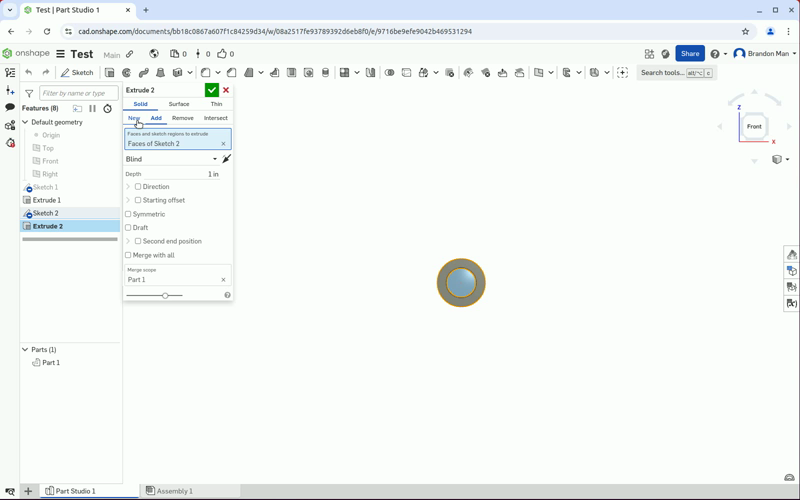
click(137, 120)
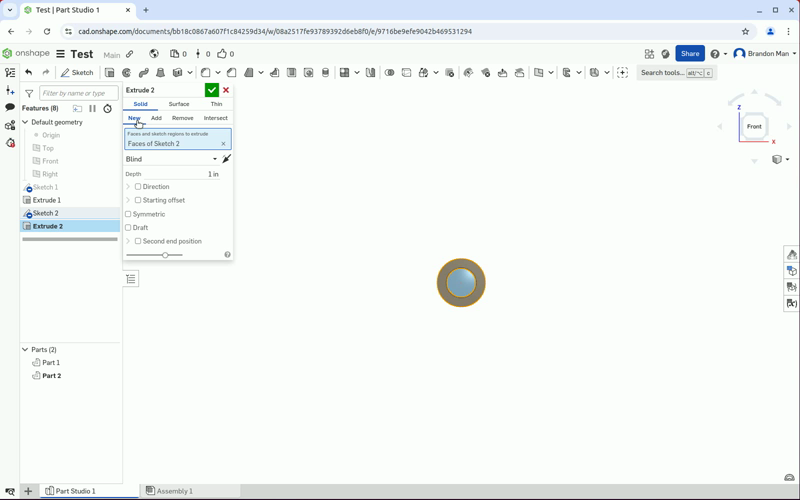
key(tab, 4)
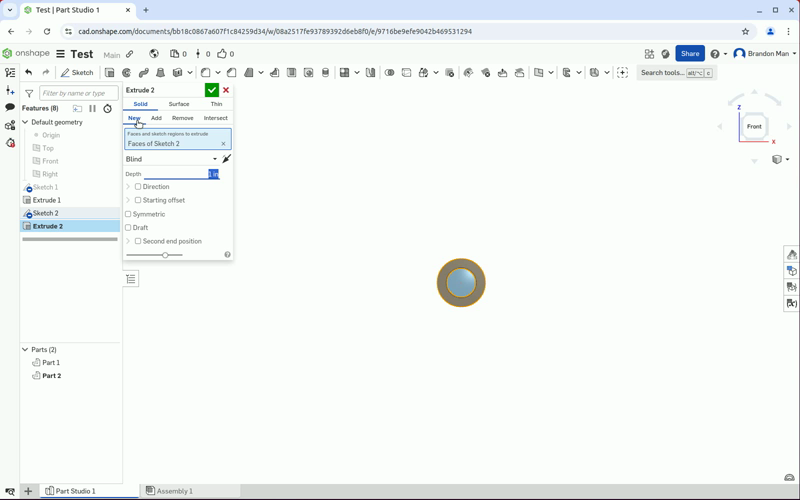
text(1.926)
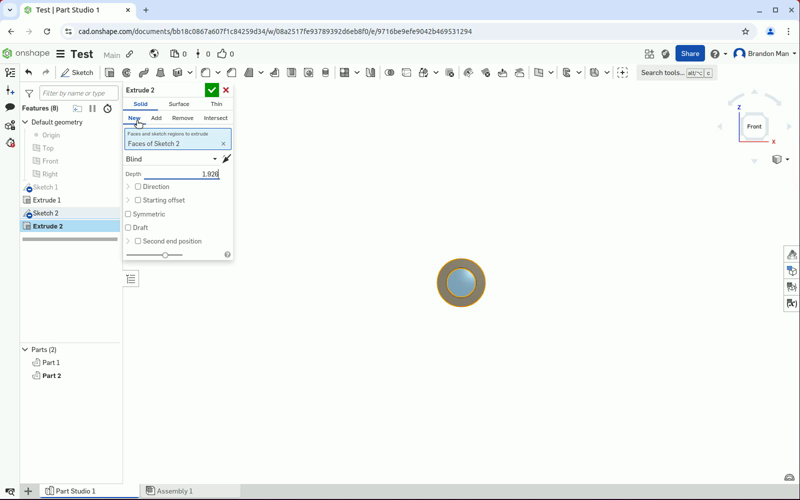
key(enter)
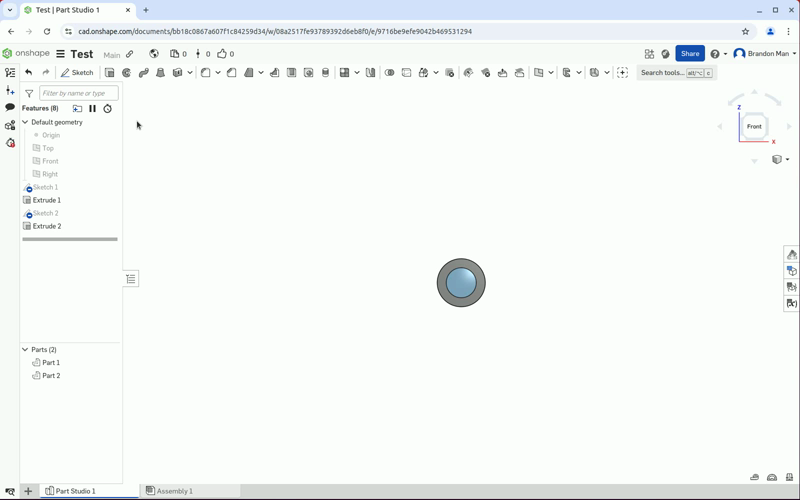
key(shift+h)
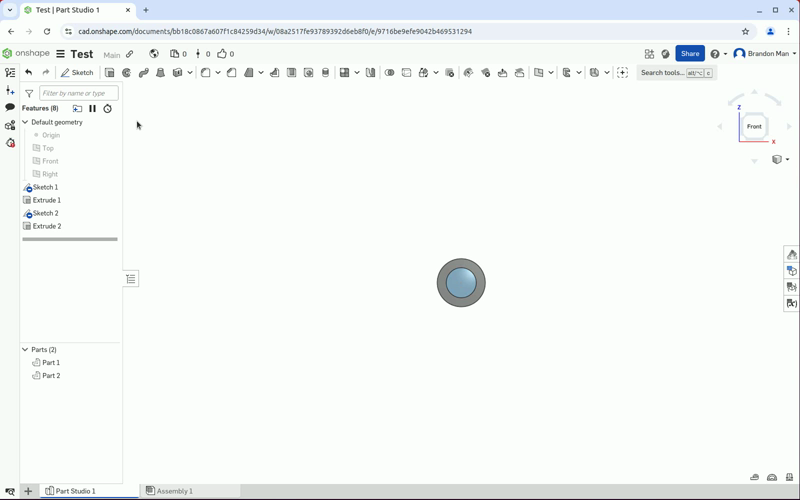
key(shift+h)
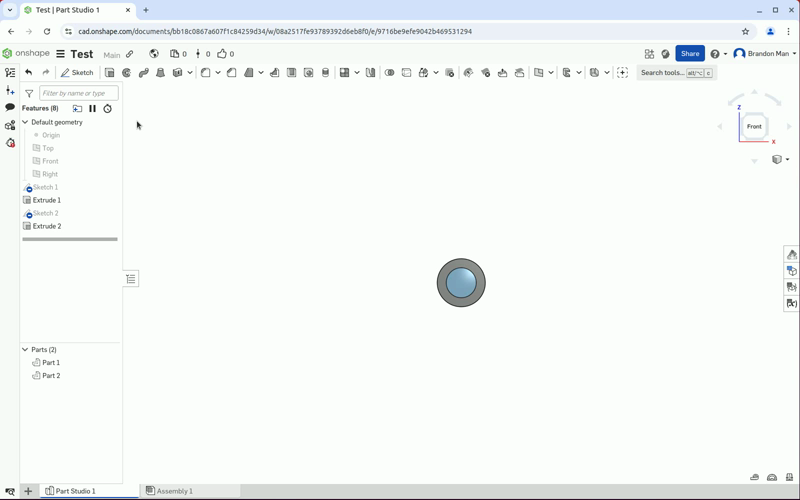
mouse_move(73, 189)
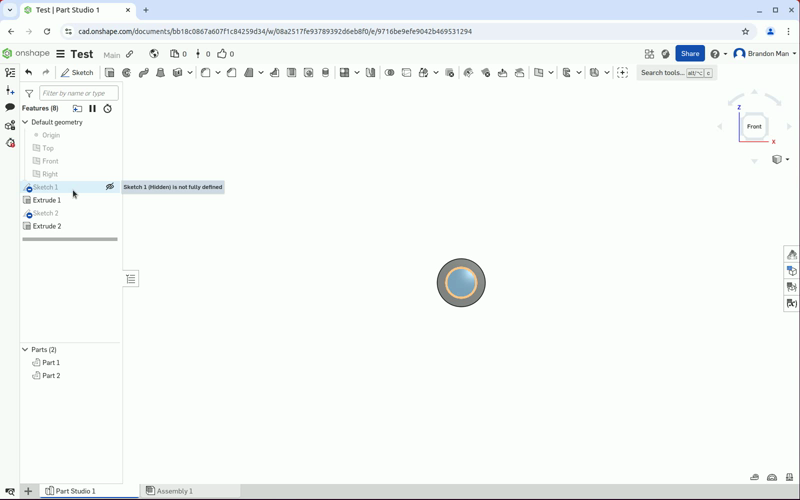
click(73, 189)
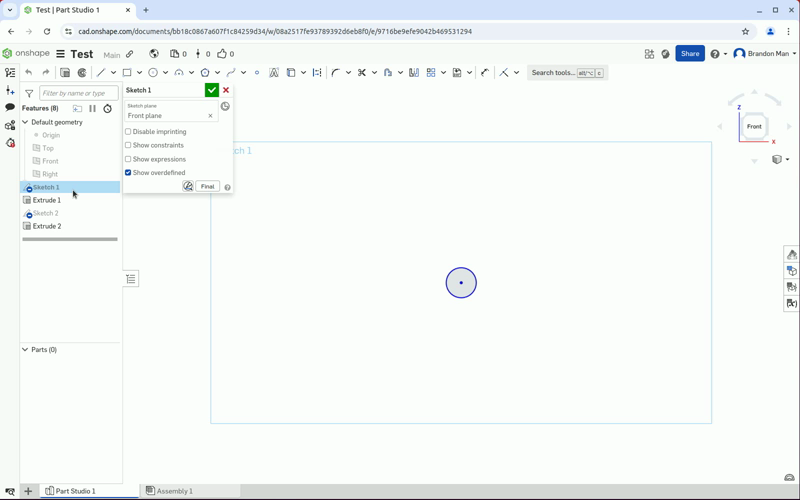
mouse_move(229, 92)
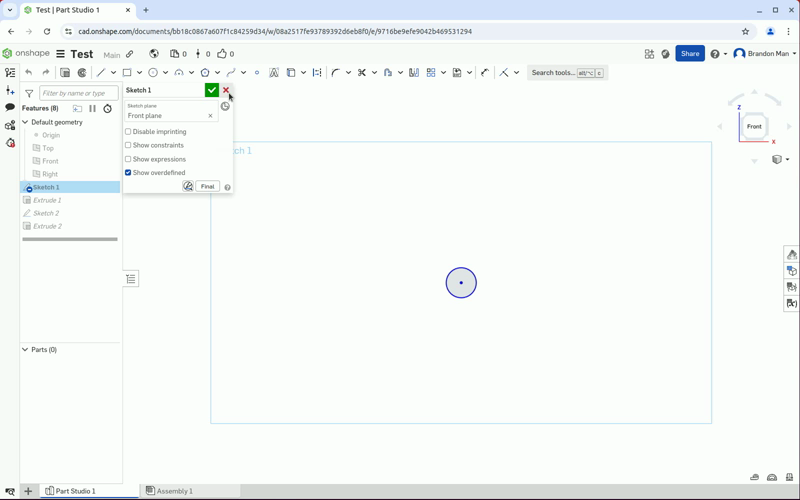
click(229, 92)
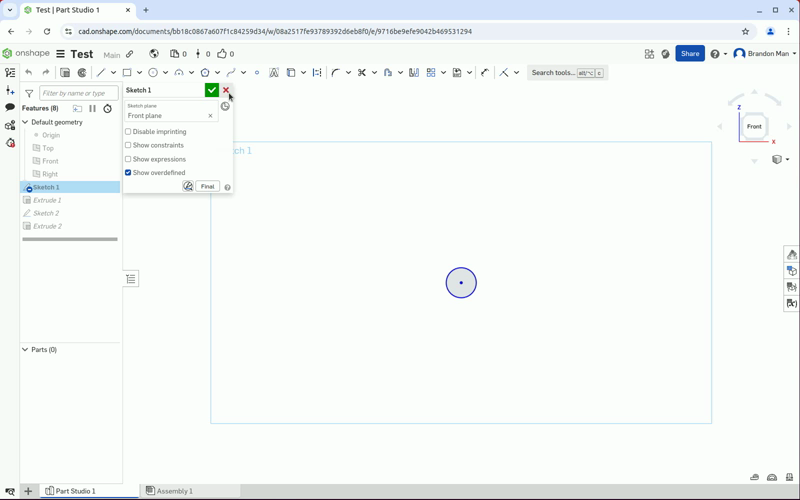
key(shift+s)
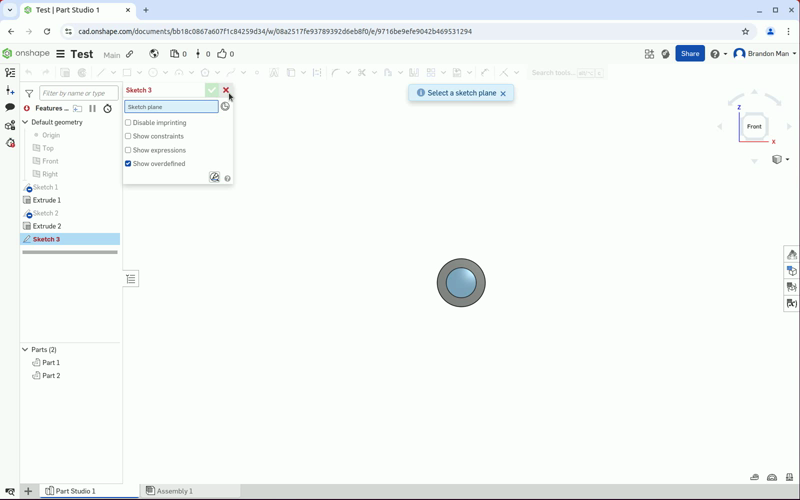
mouse_move(73, 163)
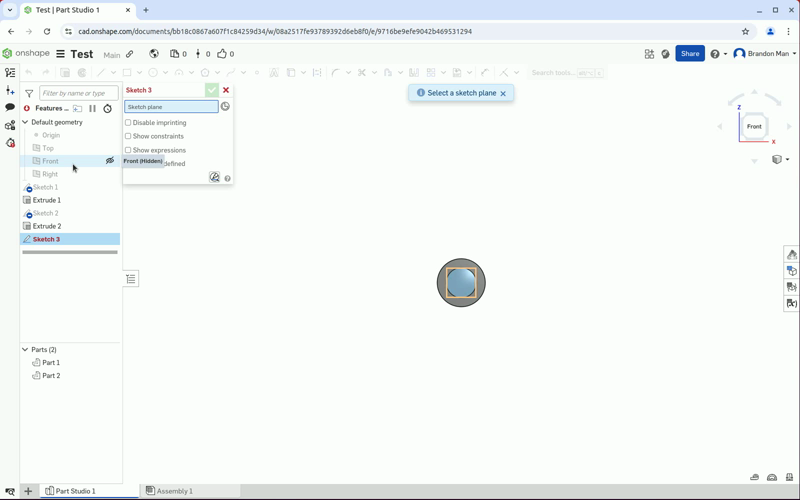
click(73, 163)
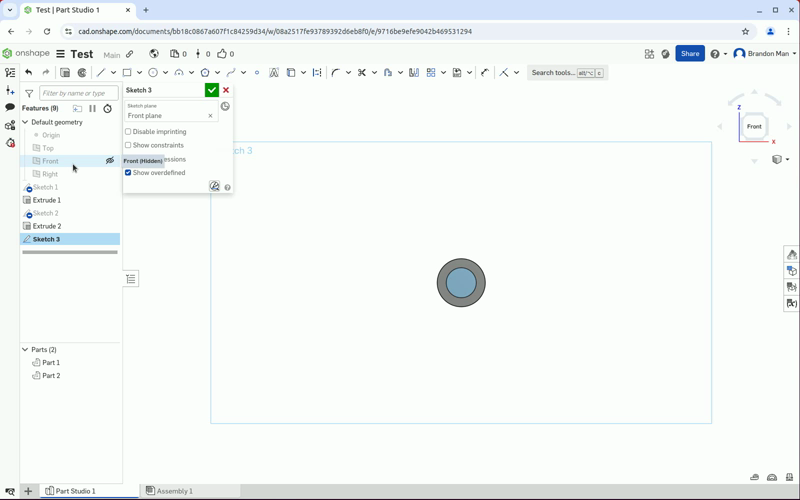
mouse_move(73, 352)
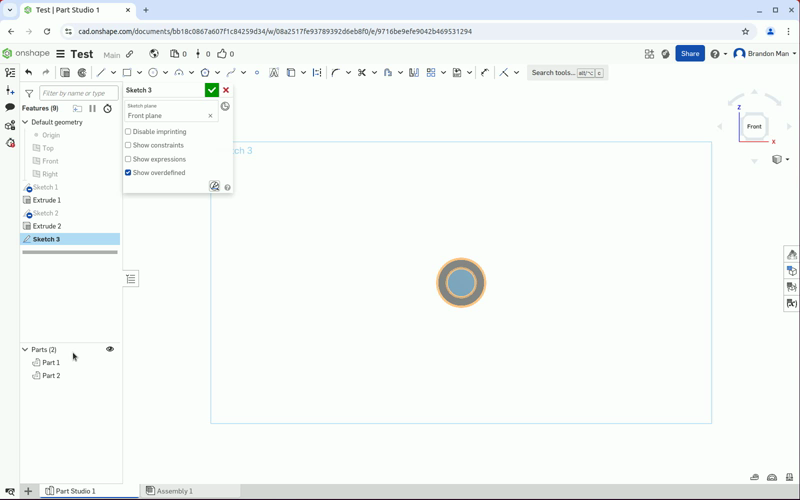
key(y)
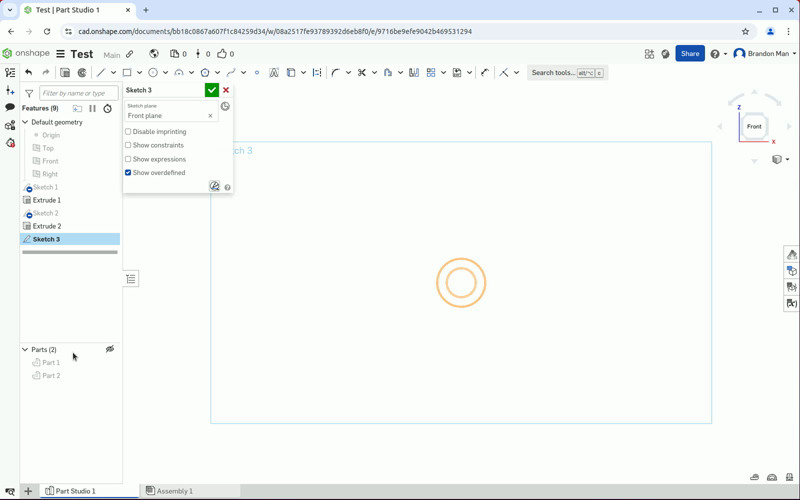
key(c)
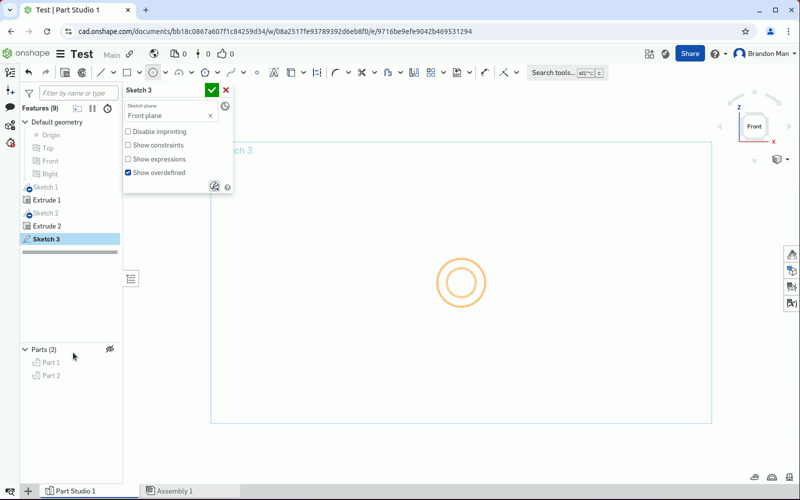
key_down(shift)
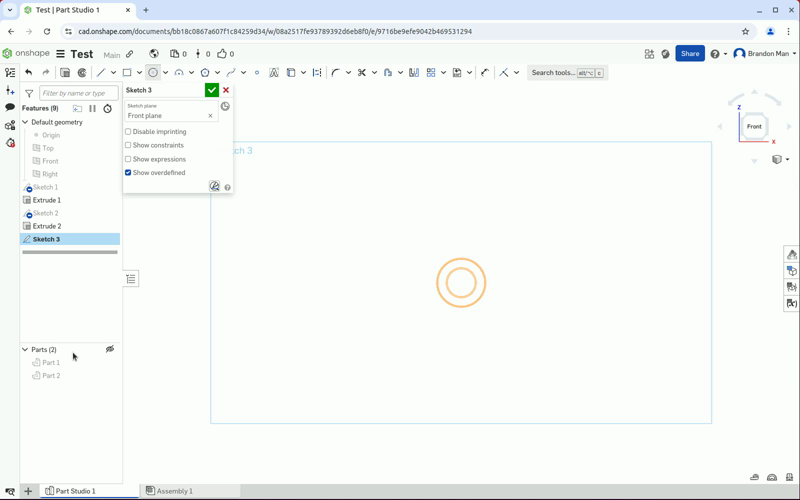
mouse_move(461, 282)
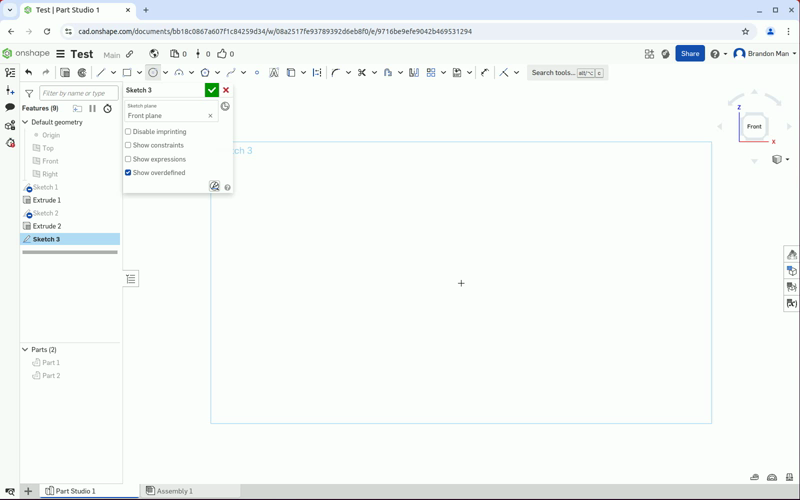
click(461, 282)
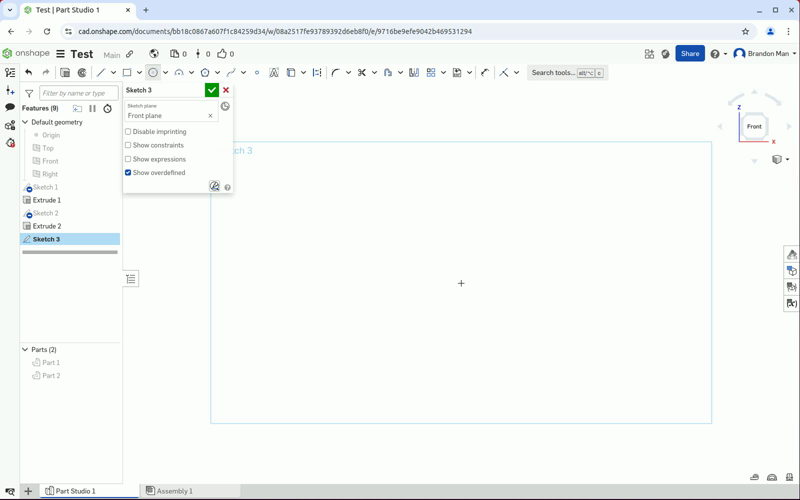
key_up(shift)
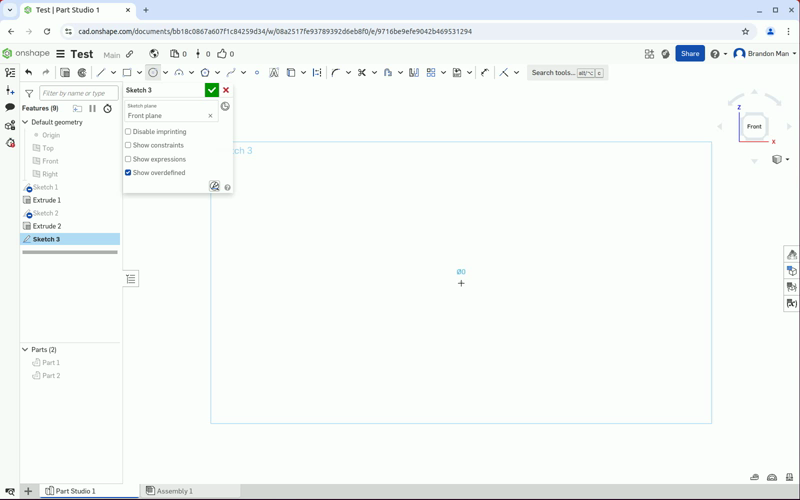
mouse_move(485, 282)
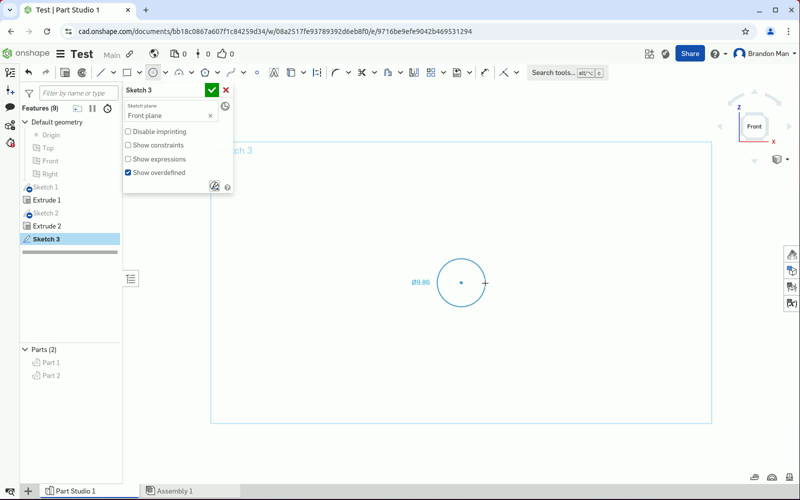
click(485, 282)
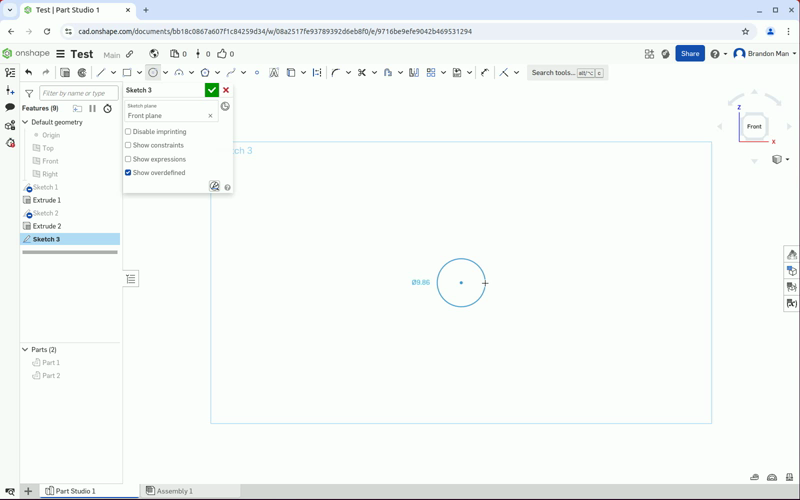
key(esc)
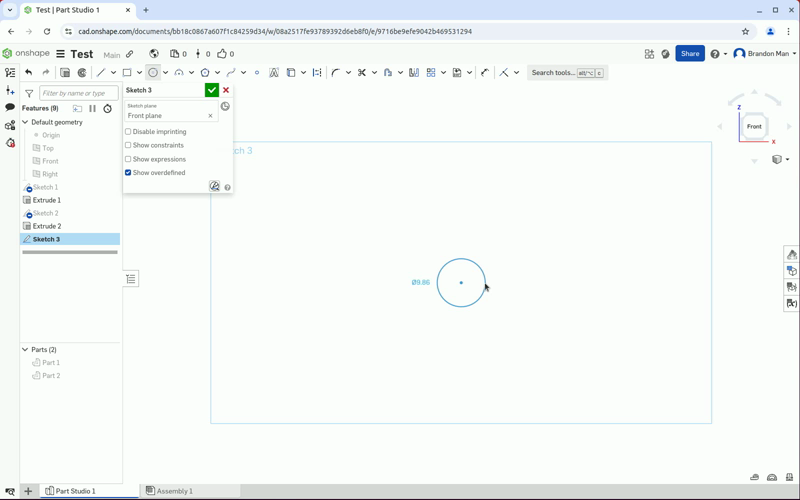
key(c)
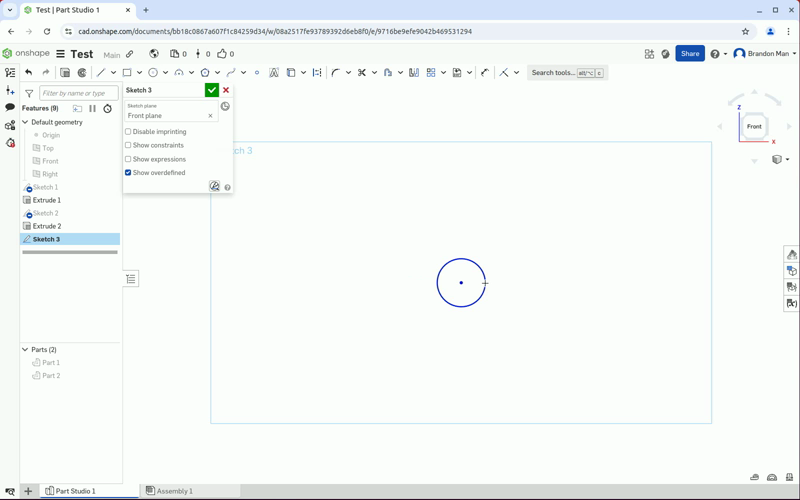
key_down(shift)
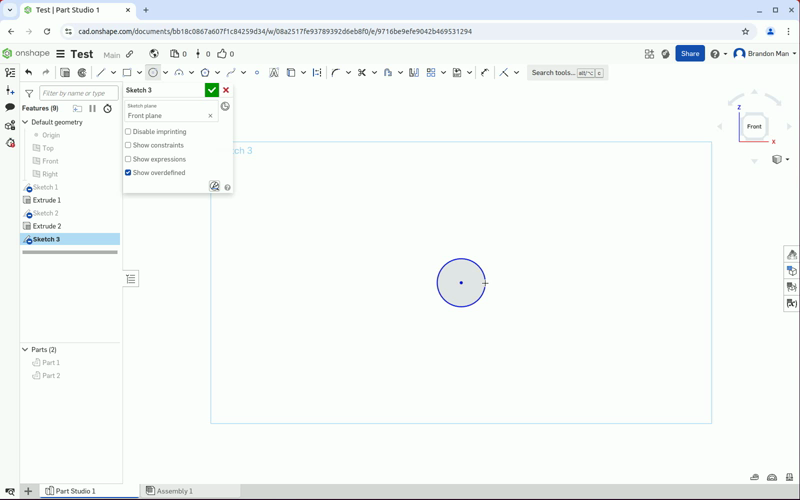
mouse_move(461, 282)
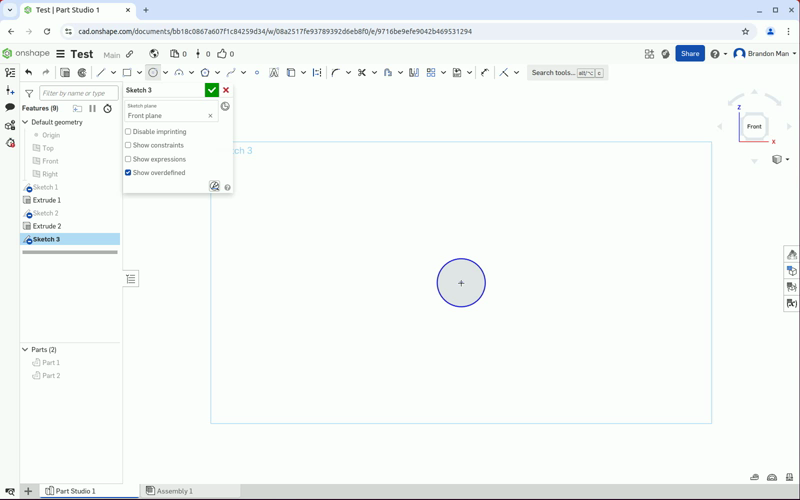
click(461, 282)
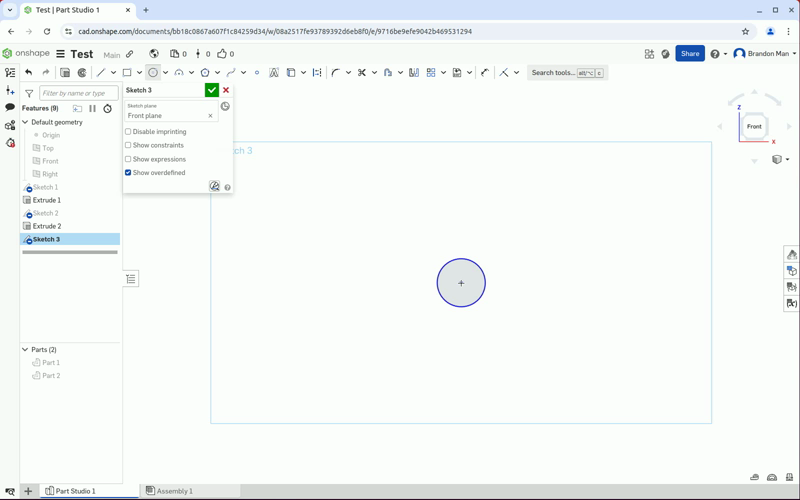
key_up(shift)
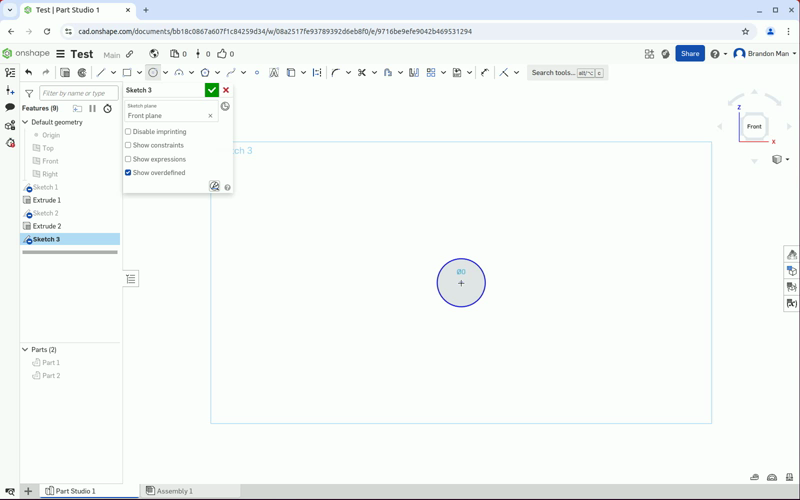
mouse_move(475, 282)
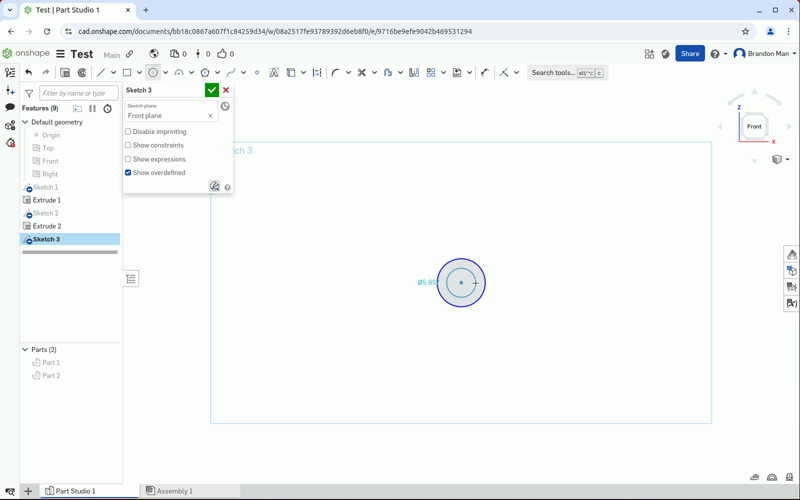
click(475, 282)
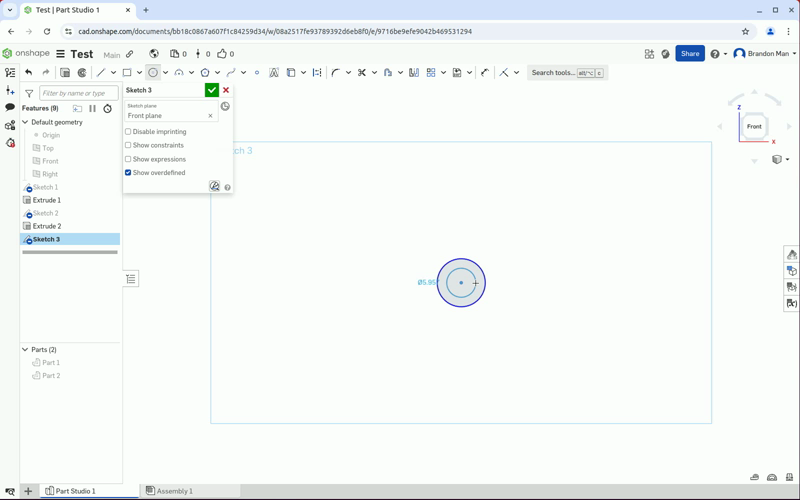
key(esc)
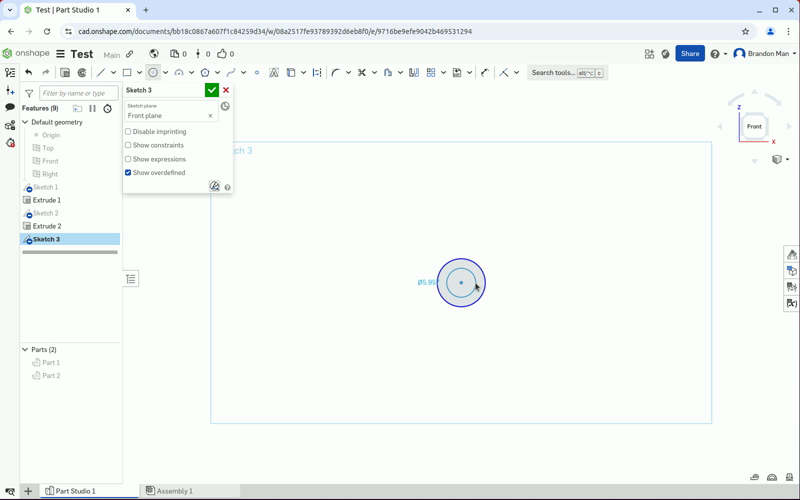
mouse_move(466, 303)
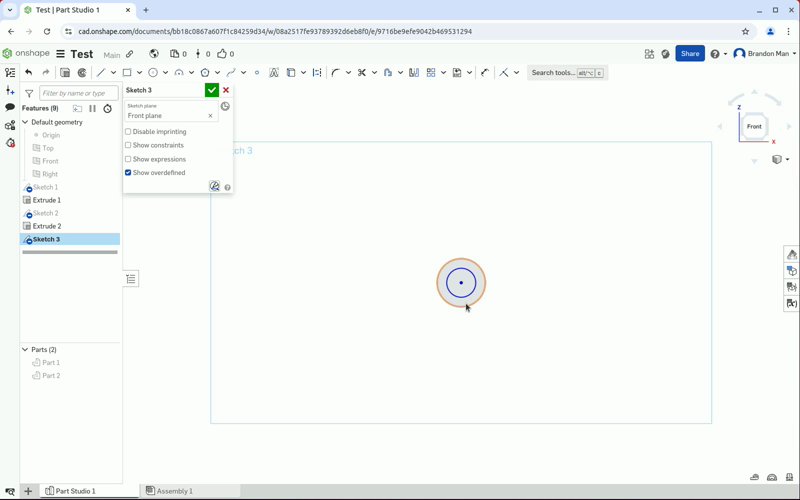
scroll(6)
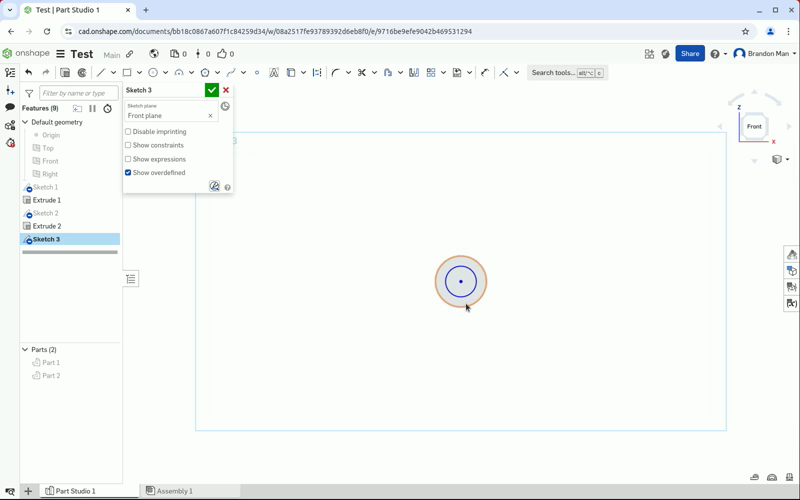
scroll(6)
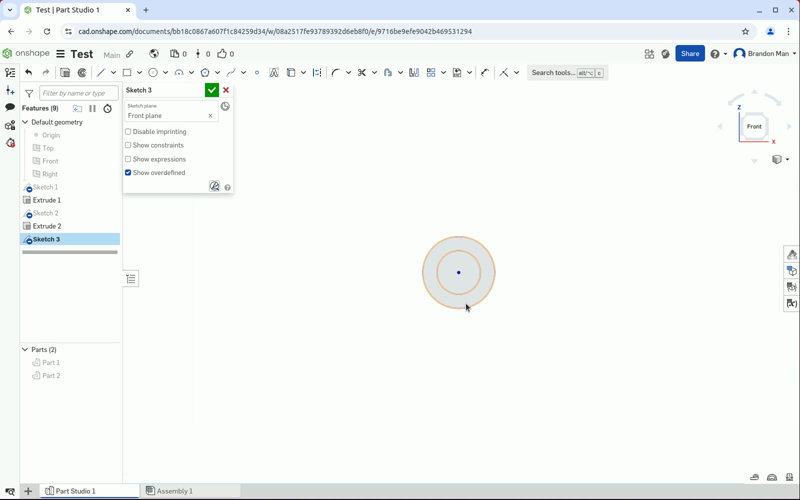
scroll(6)
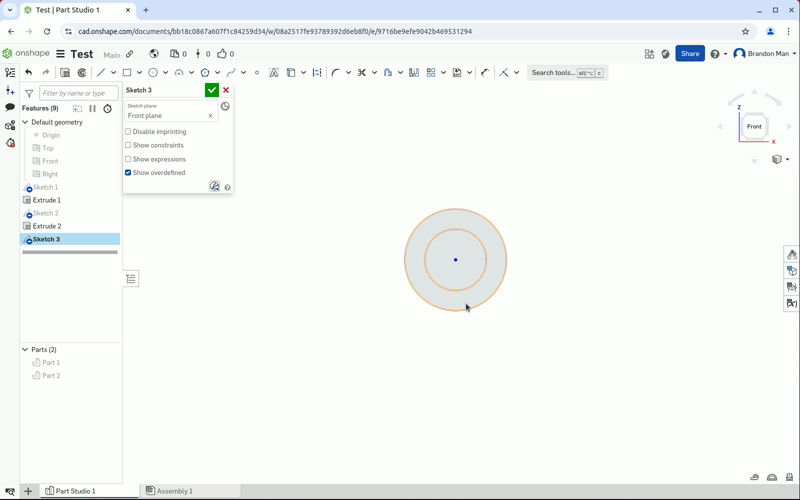
scroll(6)
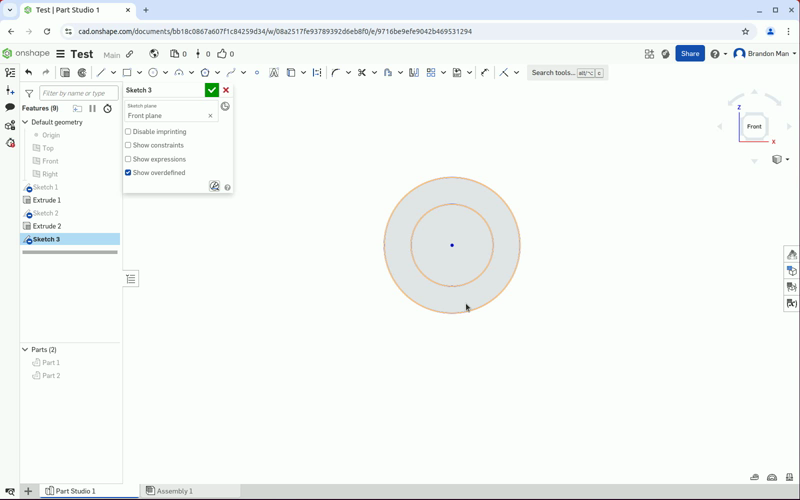
scroll(6)
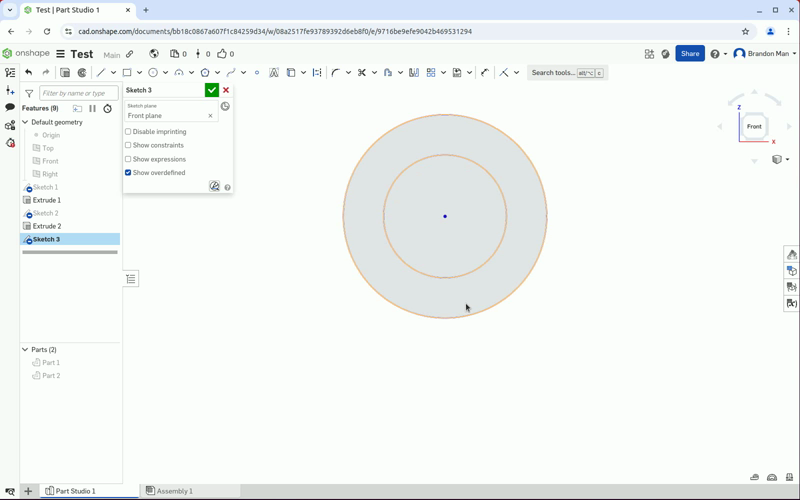
scroll(6)
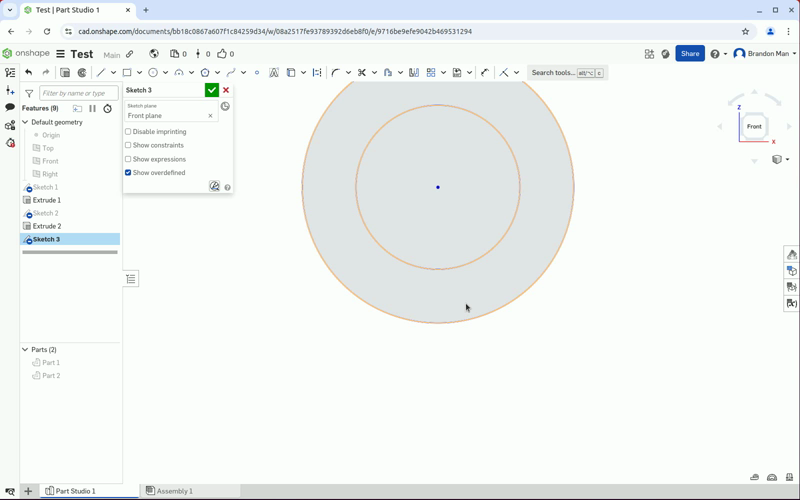
scroll(6)
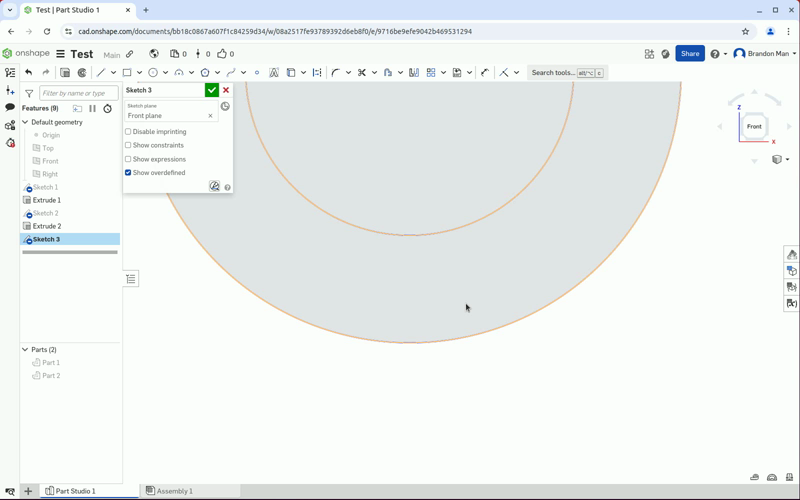
click(466, 303)
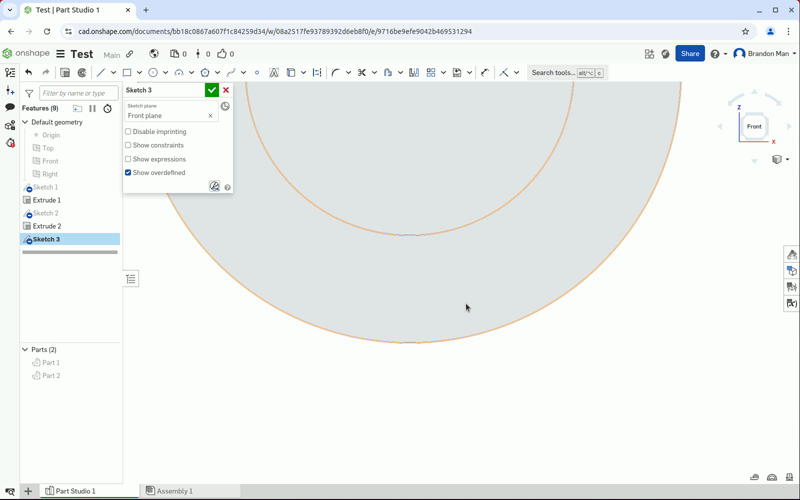
scroll(-6)
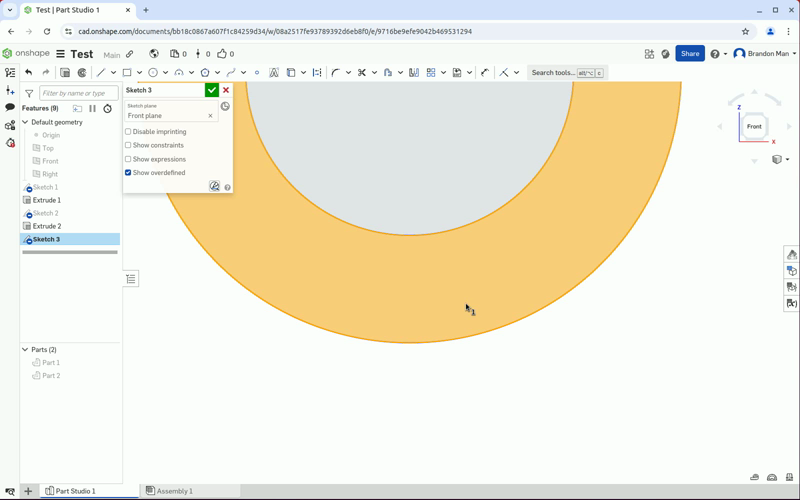
scroll(-6)
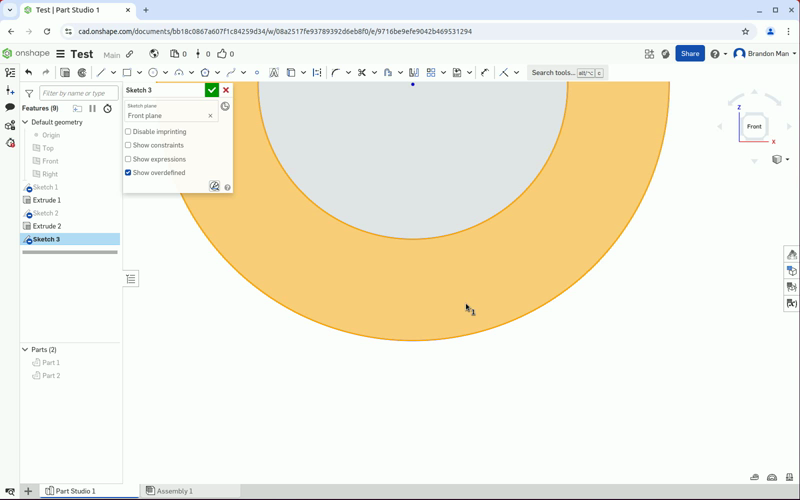
scroll(-6)
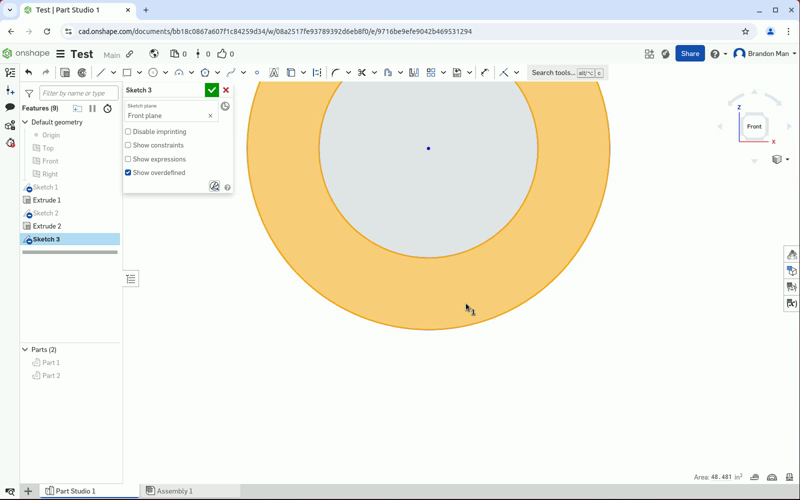
scroll(-6)
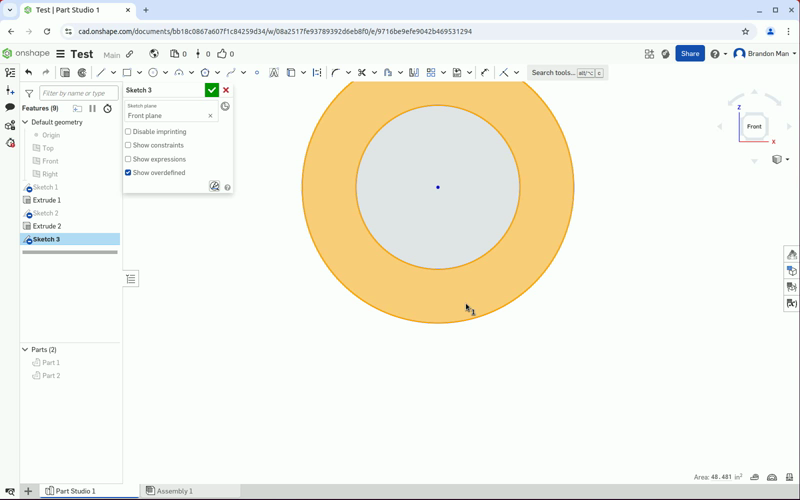
scroll(-6)
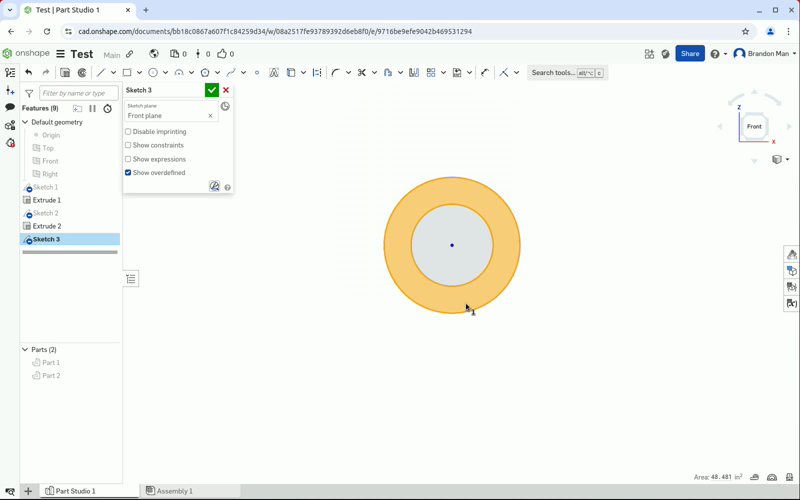
scroll(-6)
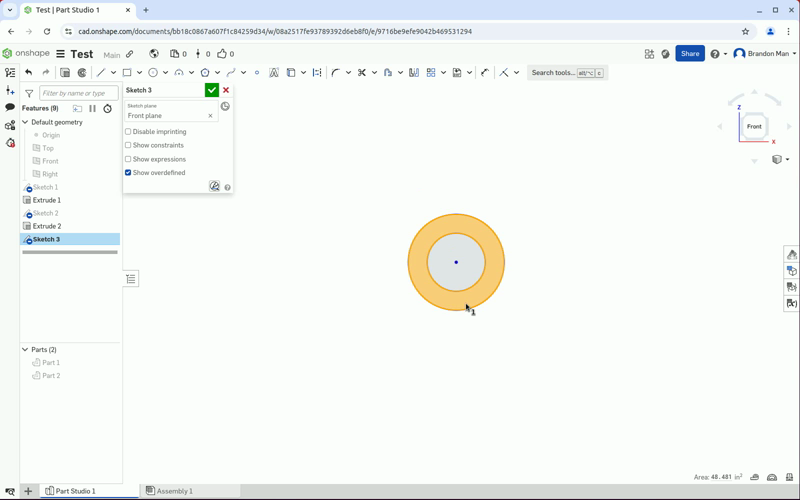
scroll(-6)
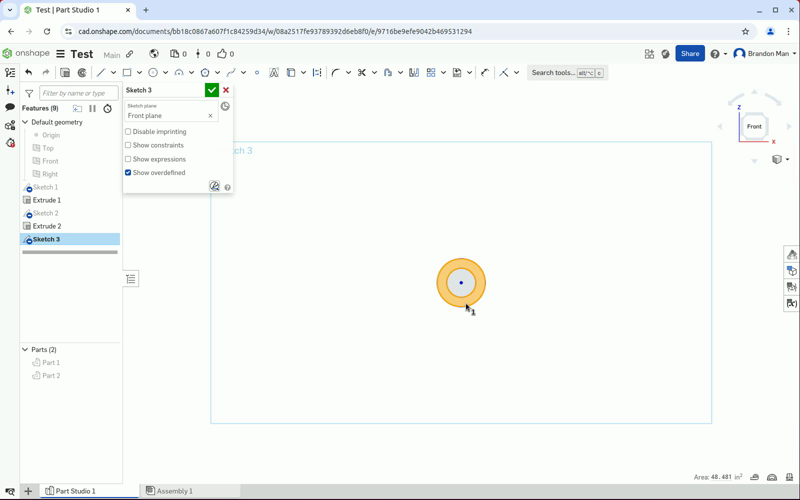
mouse_move(73, 352)
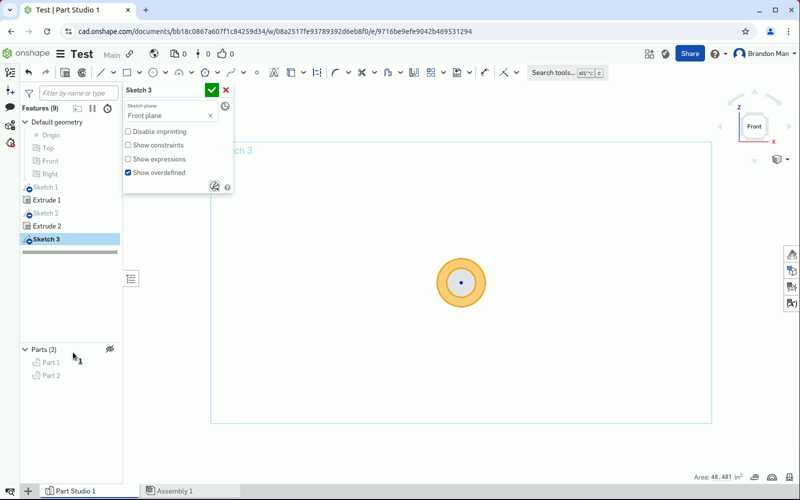
key(shift+y)
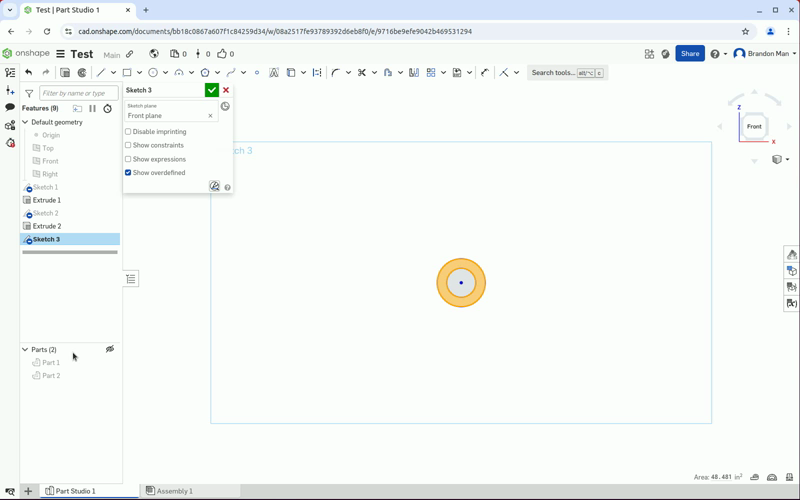
key(shift+e)
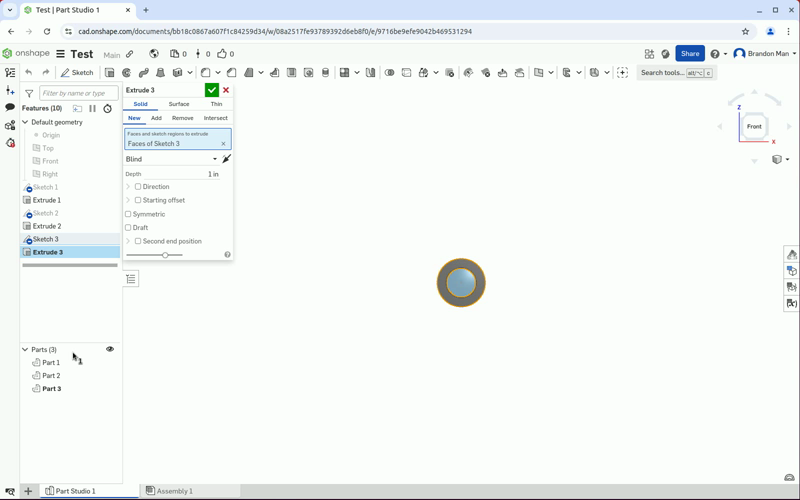
mouse_move(143, 106)
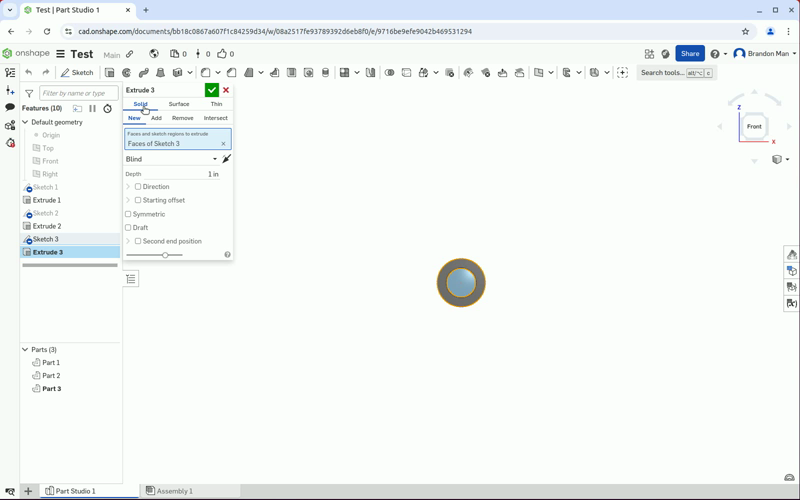
click(143, 106)
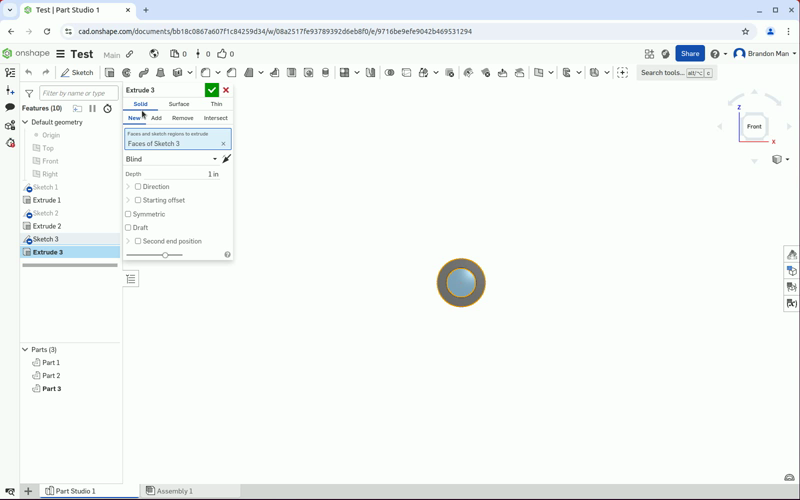
mouse_move(137, 120)
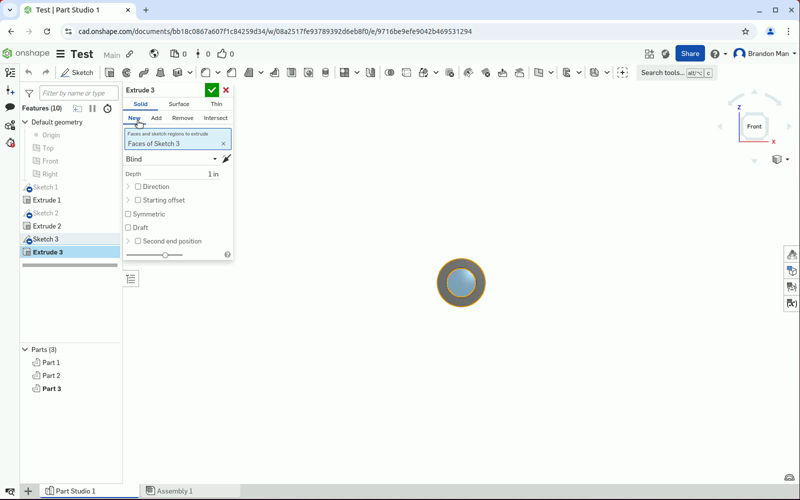
click(137, 120)
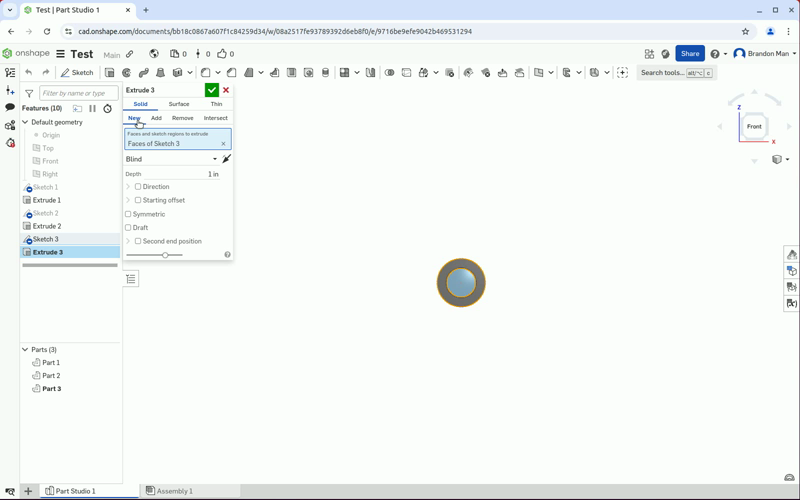
key(tab, 4)
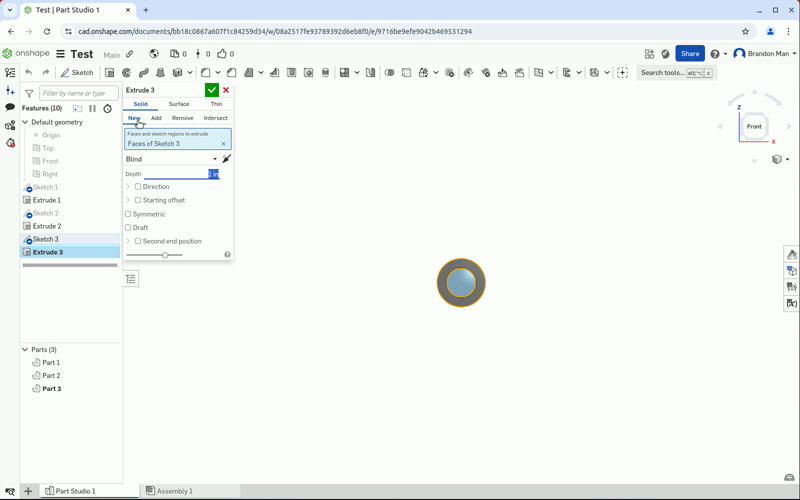
text(23.108)
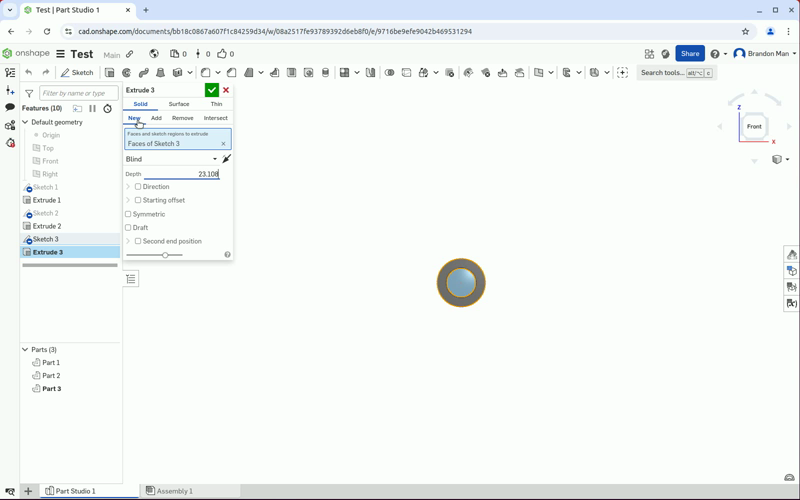
key(tab, 3)
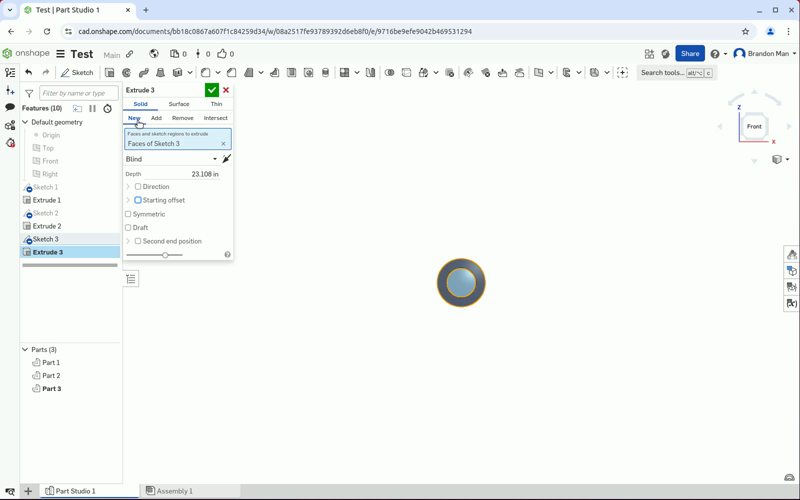
key(tab, 2)
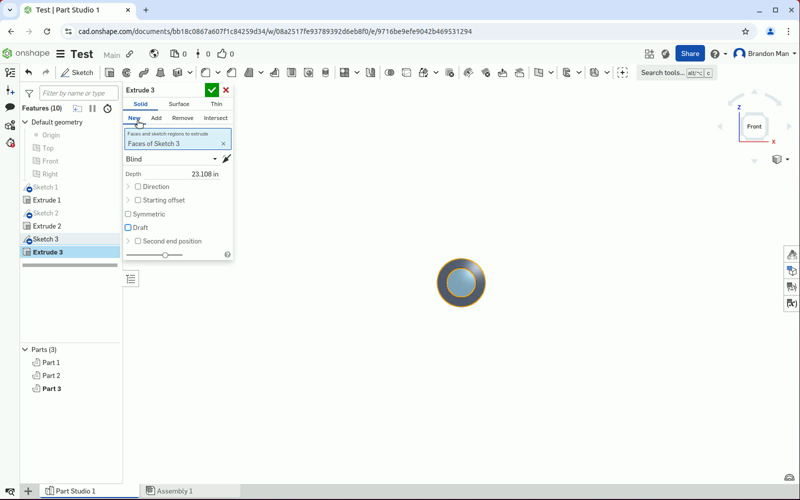
key(space)
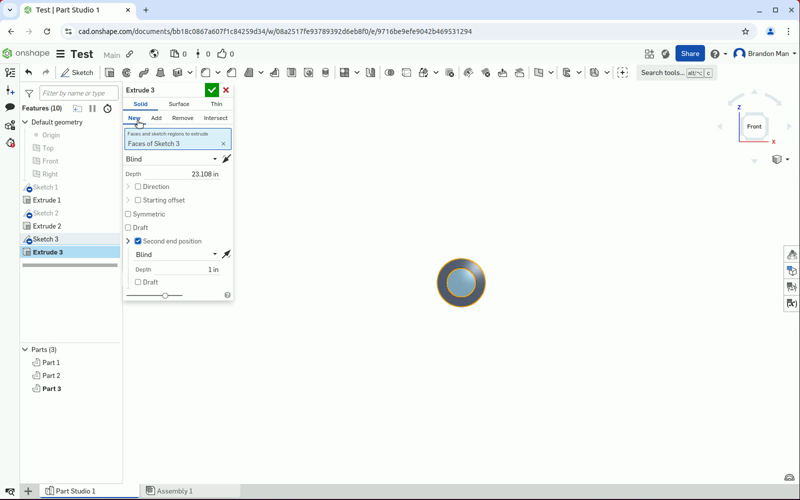
key(tab, 3)
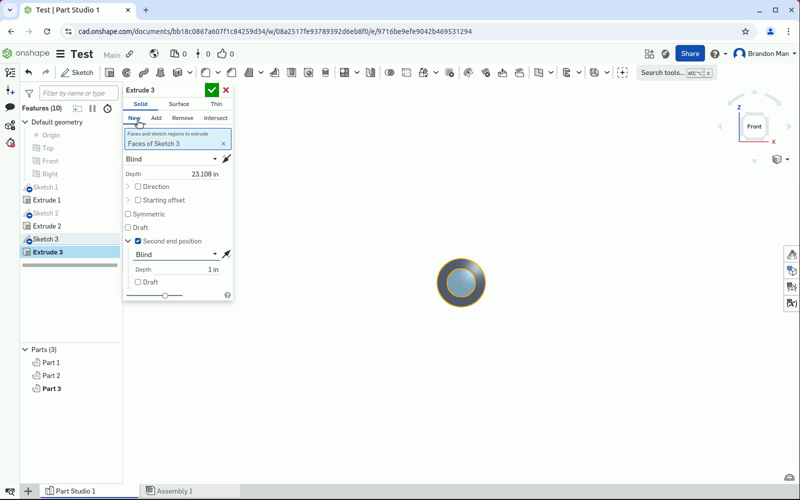
text(21.183)
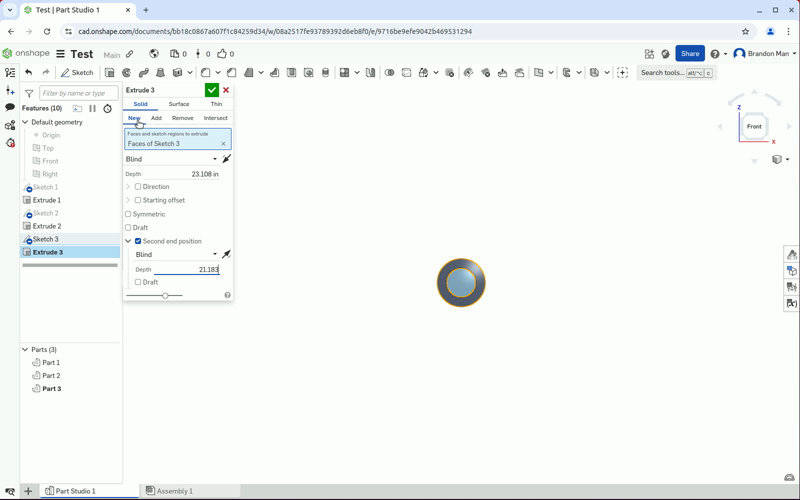
key(enter)
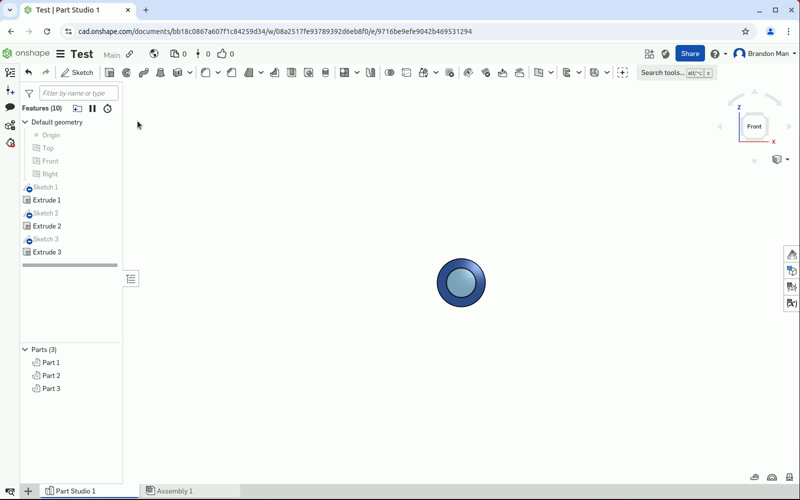
key(shift+h)
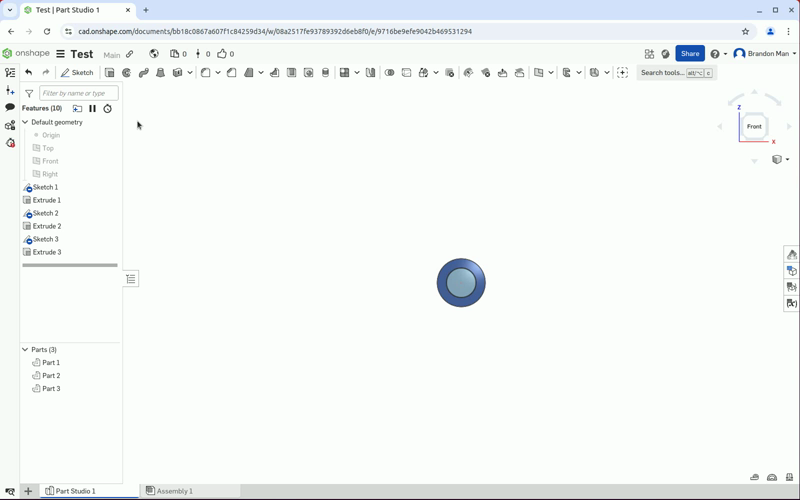
key(shift+h)
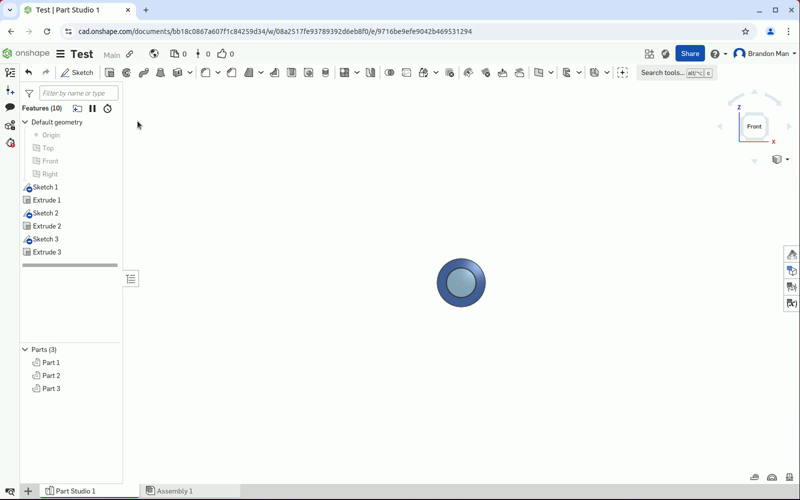
key(shift+7)
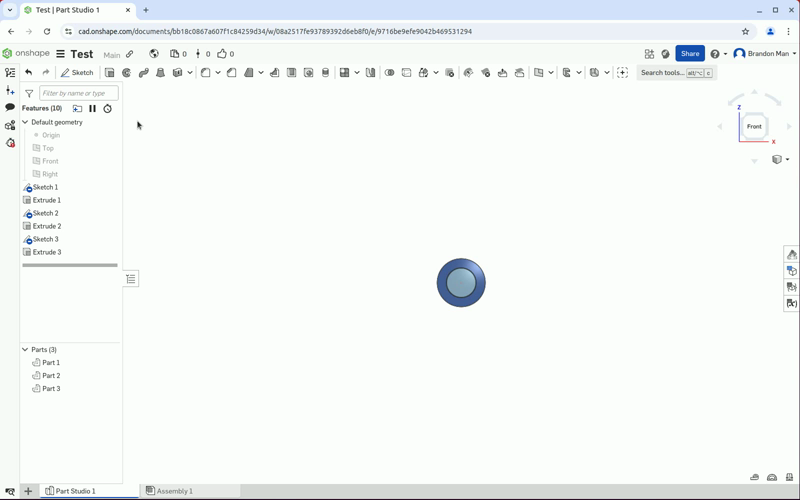
key(left, 2)
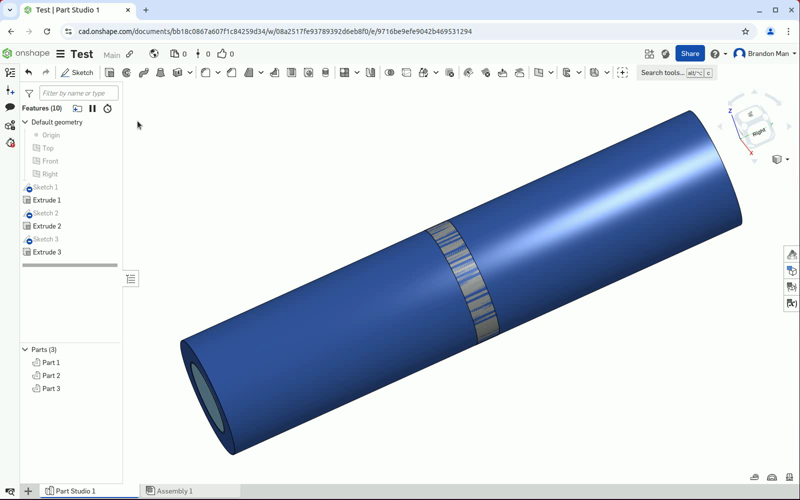
key(down, 2)
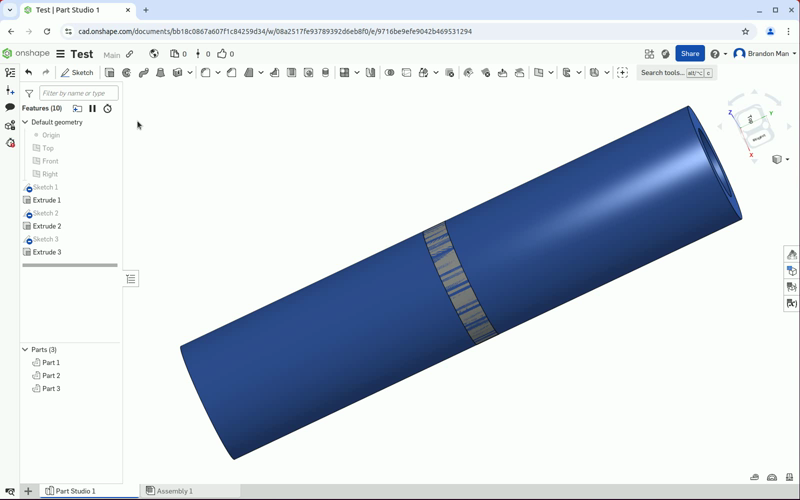
key(up, 2)
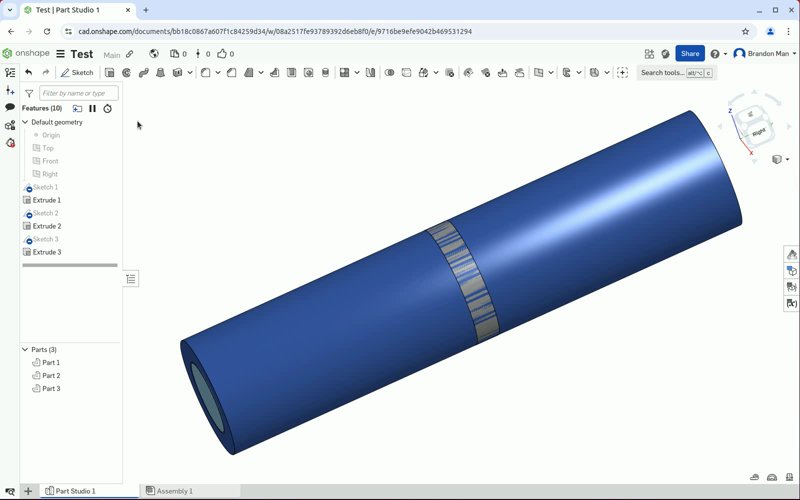
key(right, 2)
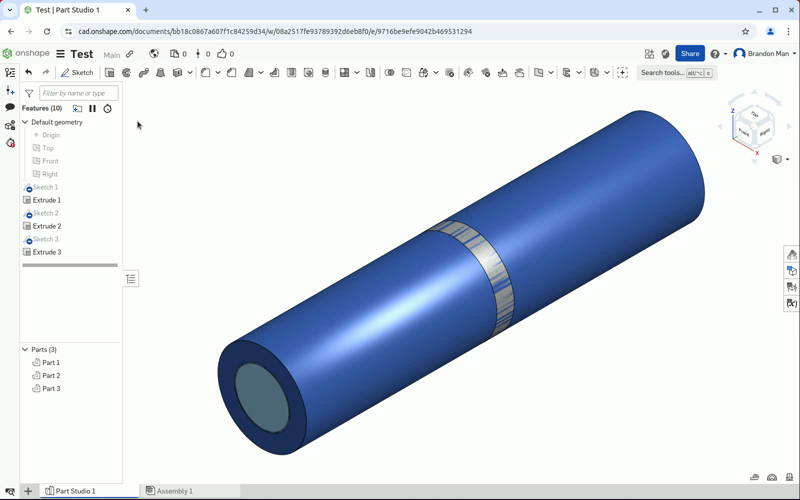
mouse_move(73, 189)
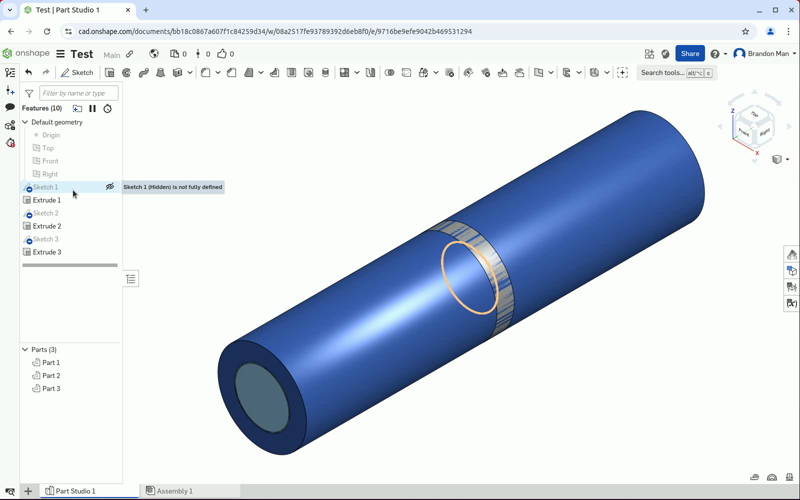
click(73, 189)